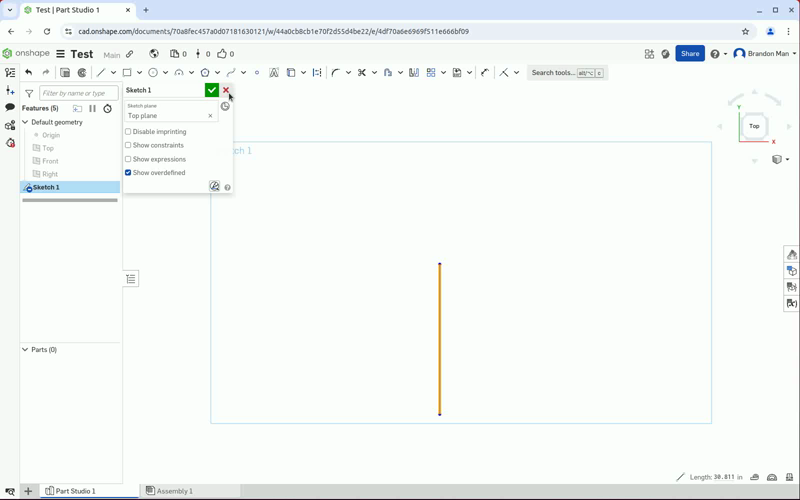
key(shift+h)
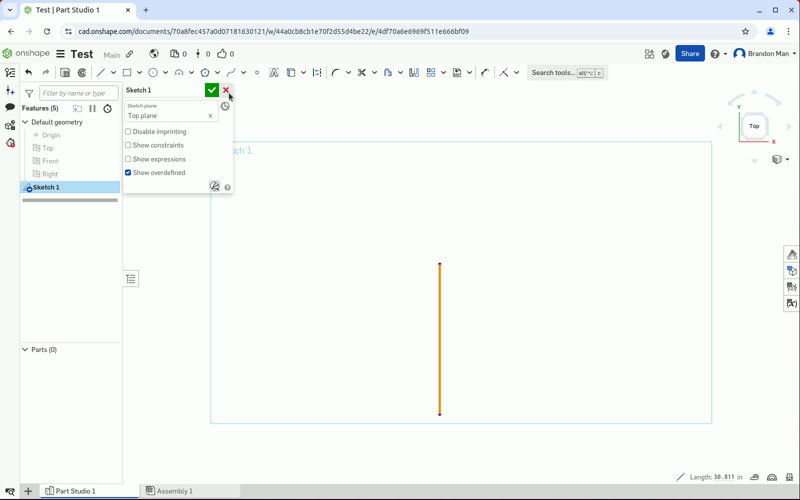
key(shift+s)
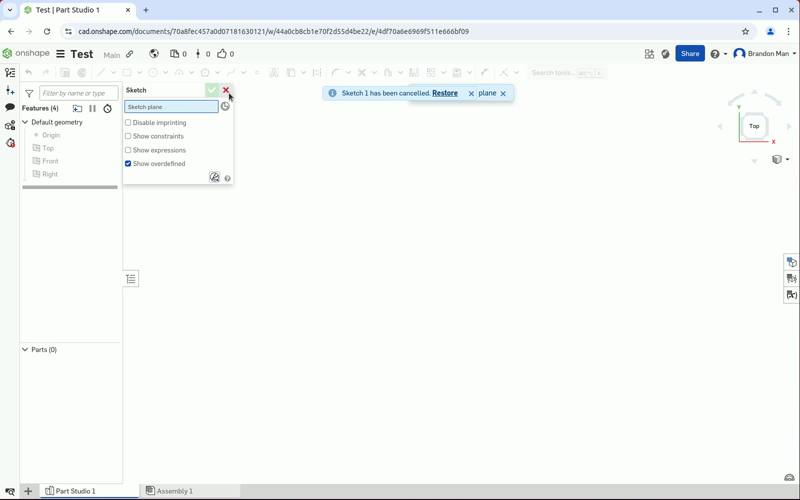
mouse_move(73, 150)
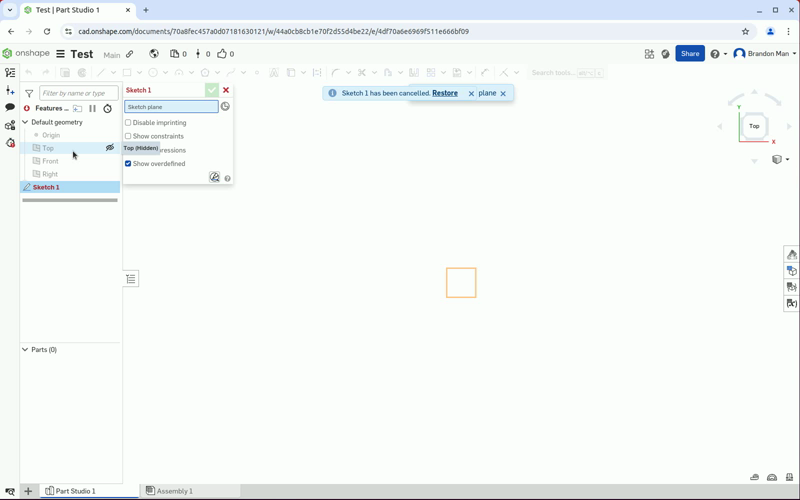
click(73, 150)
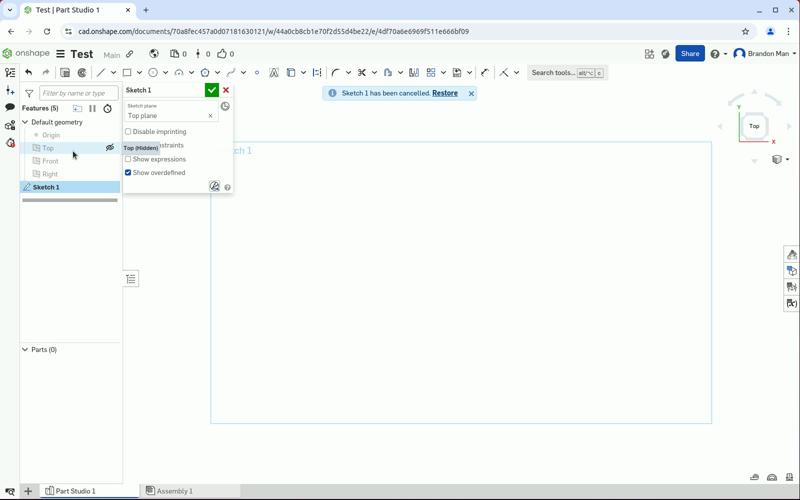
mouse_move(73, 352)
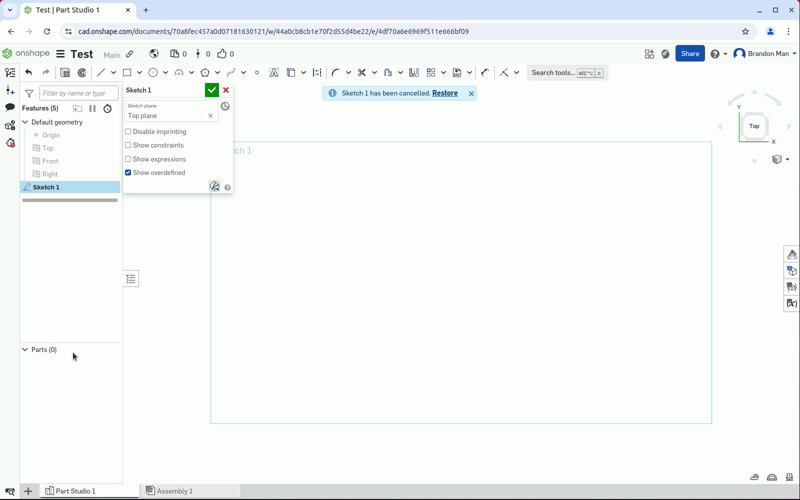
key(y)
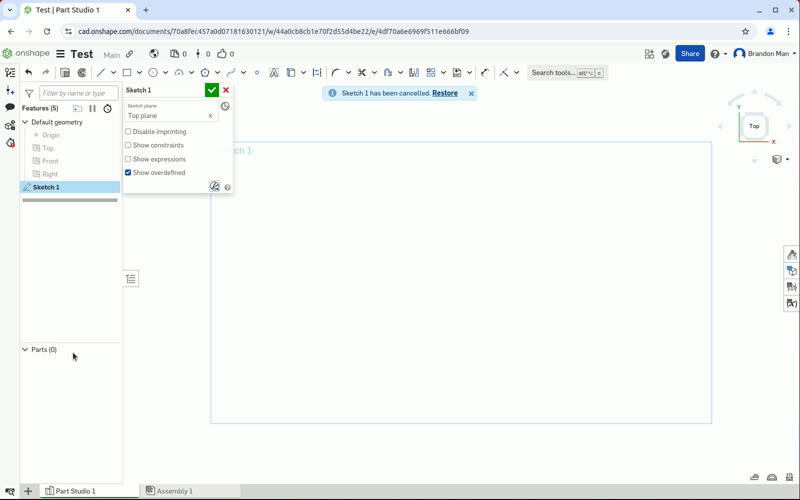
key(l)
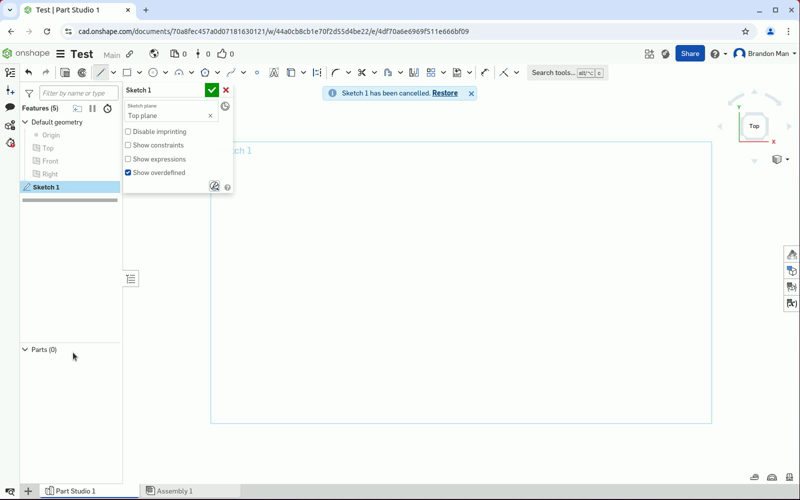
key_down(shift)
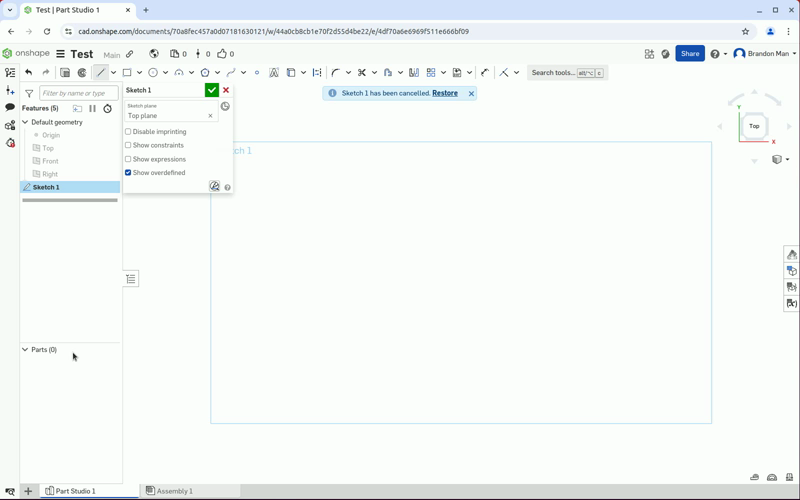
mouse_move(370, 345)
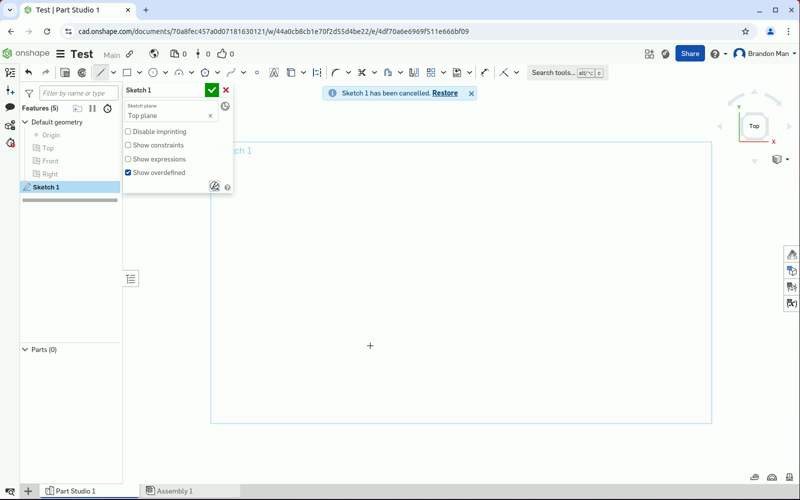
click(370, 345)
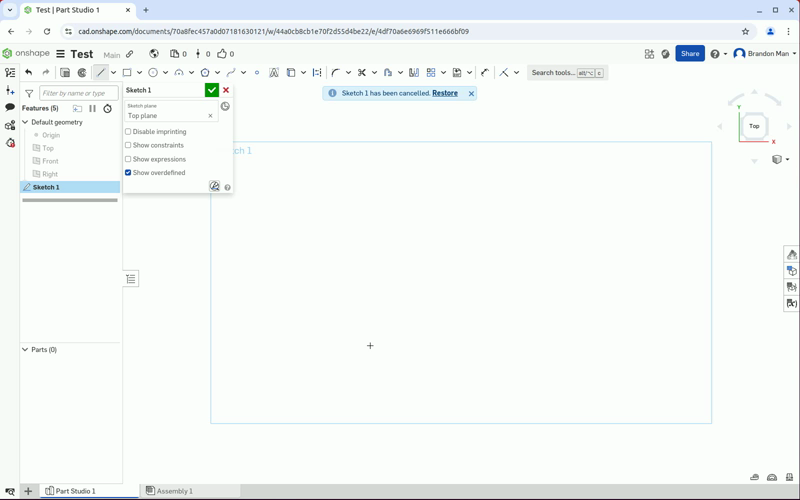
key_up(shift)
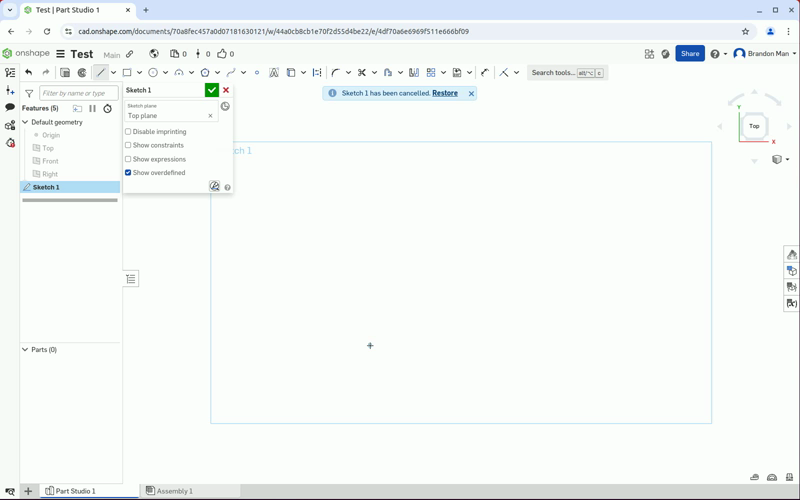
key_down(shift)
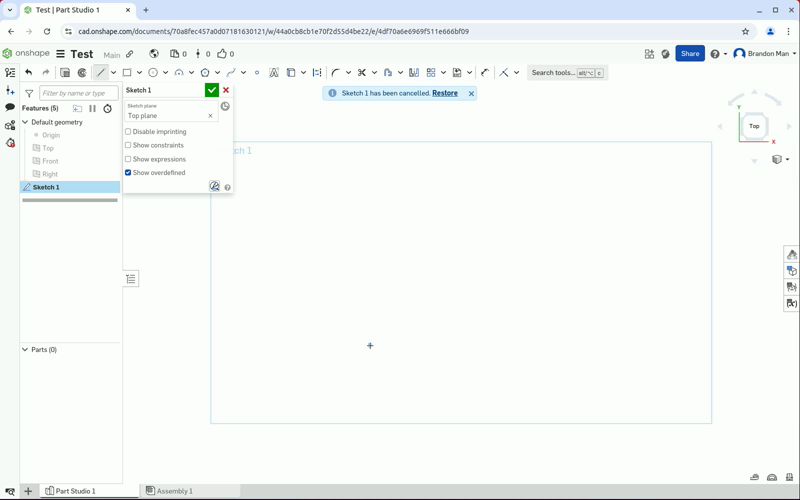
mouse_move(550, 345)
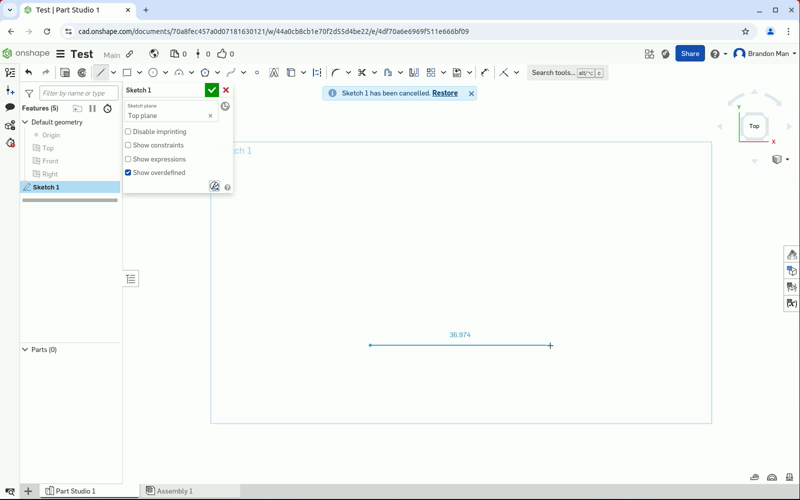
click(550, 345)
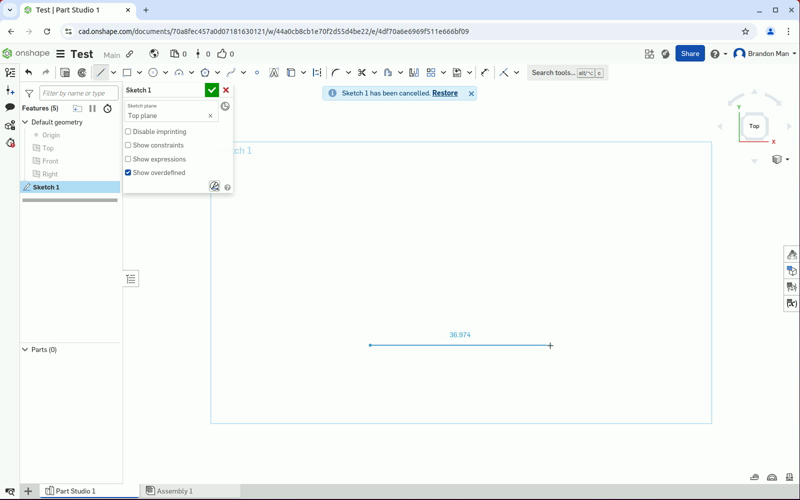
key_up(shift)
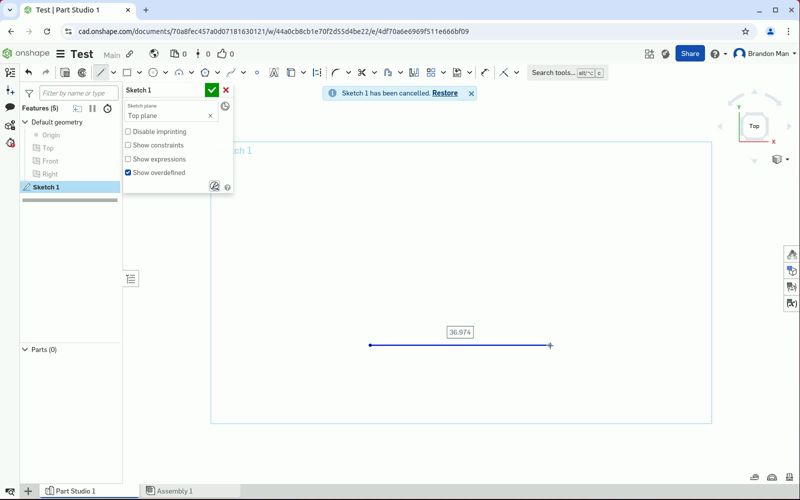
key_down(shift)
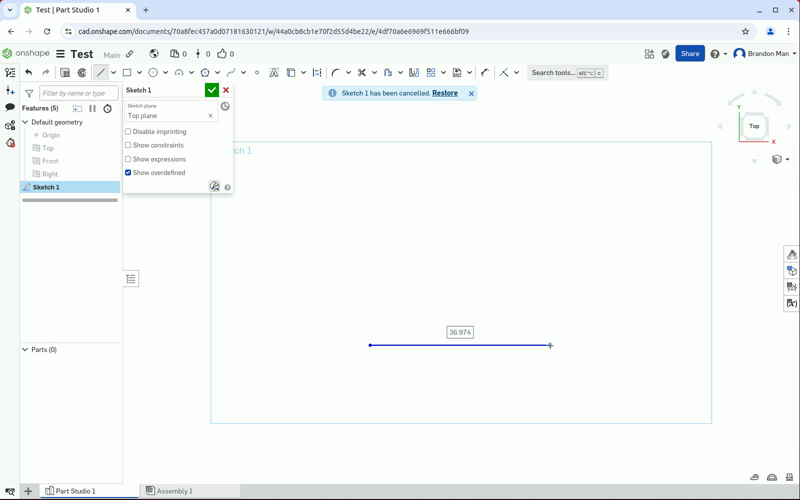
mouse_move(550, 222)
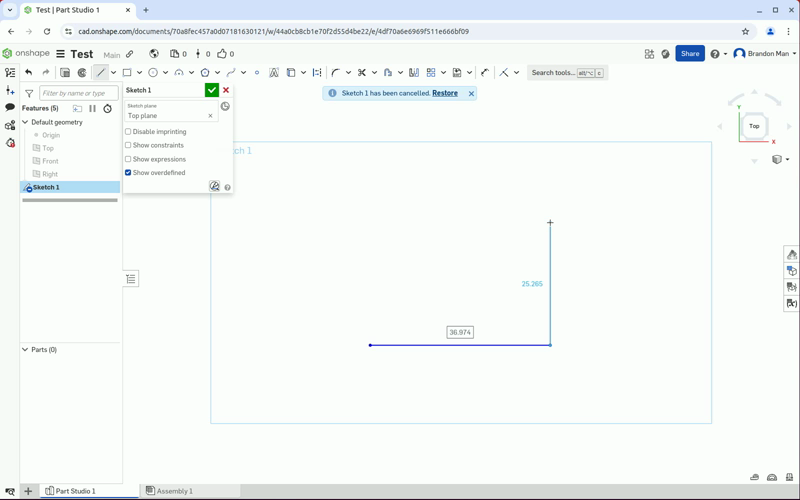
click(550, 222)
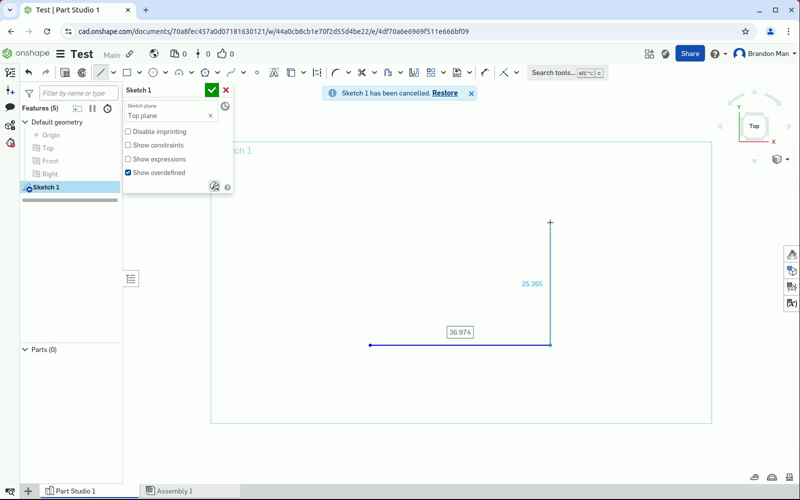
key_up(shift)
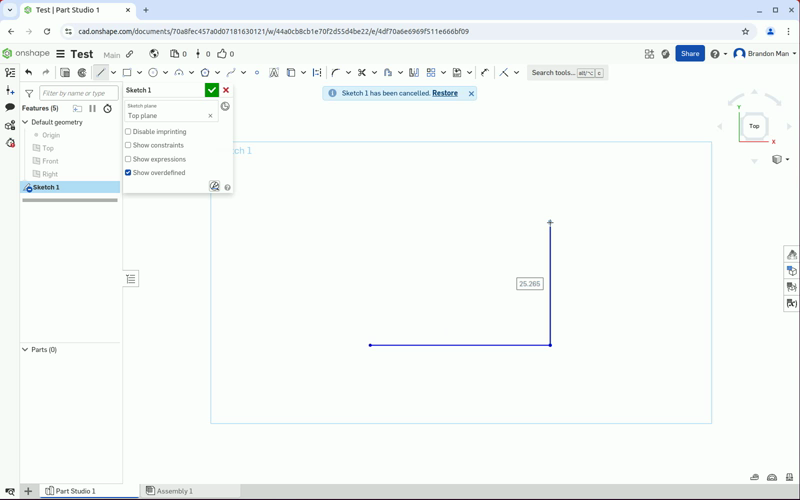
key_down(shift)
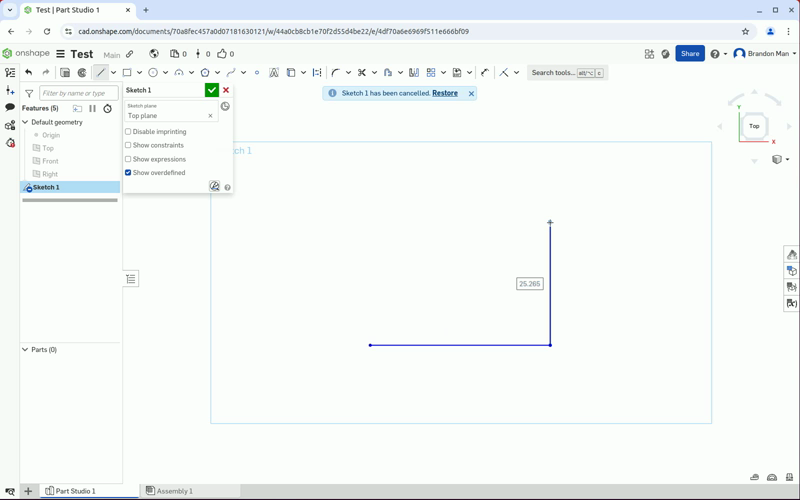
mouse_move(370, 222)
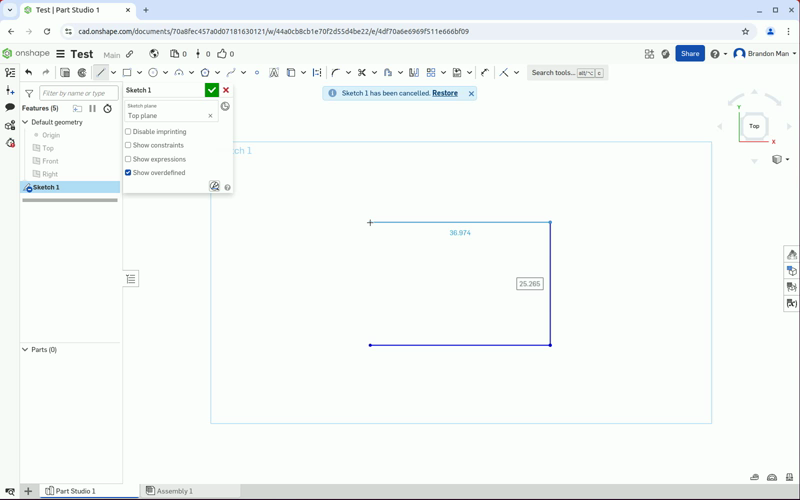
click(370, 222)
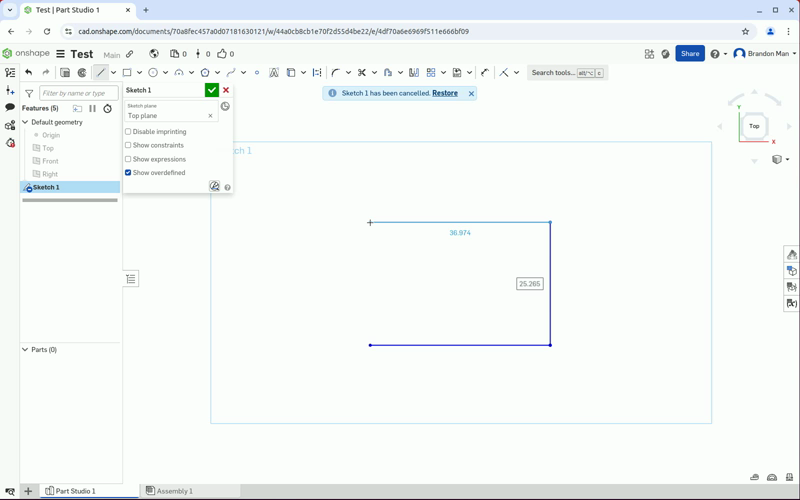
key_up(shift)
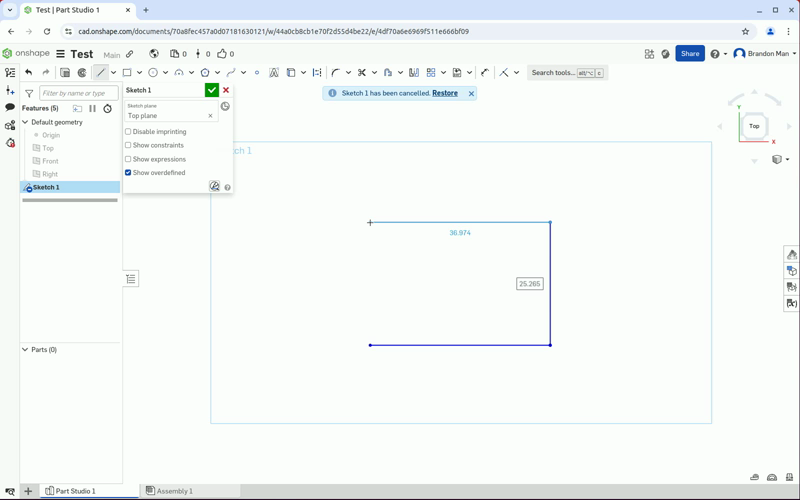
key_down(shift)
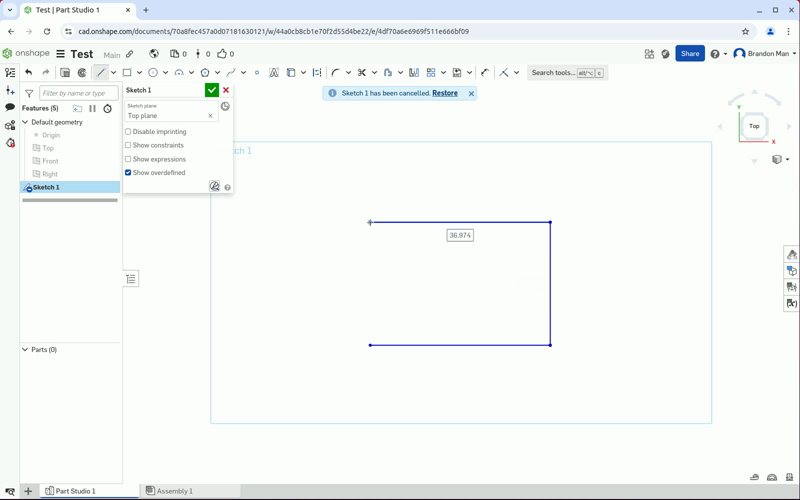
mouse_move(370, 345)
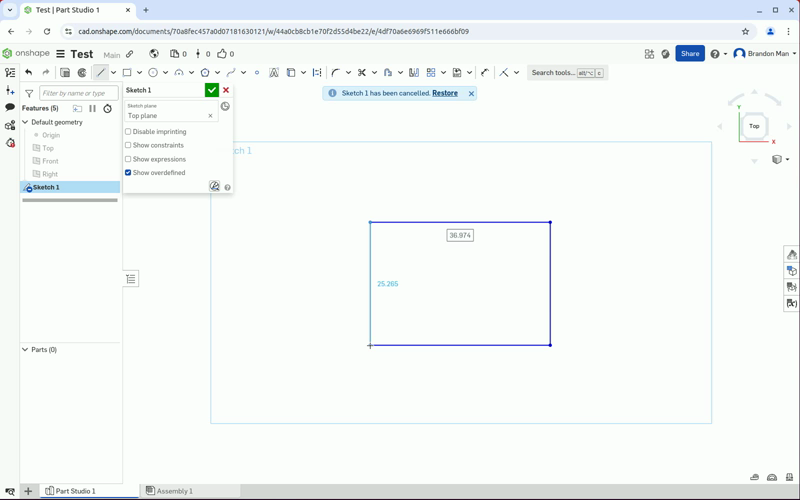
key_up(shift)
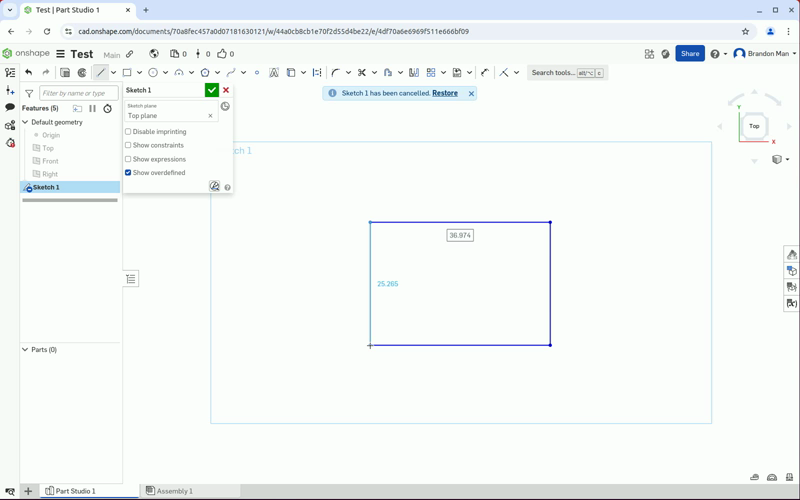
click(370, 345)
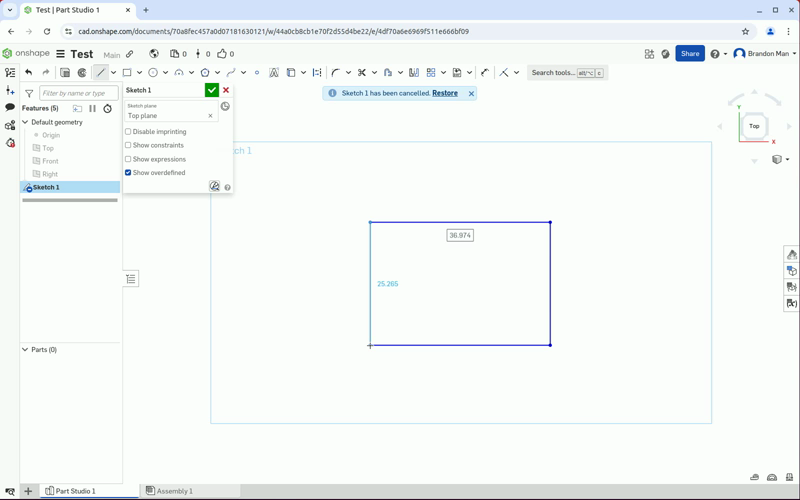
key(esc)
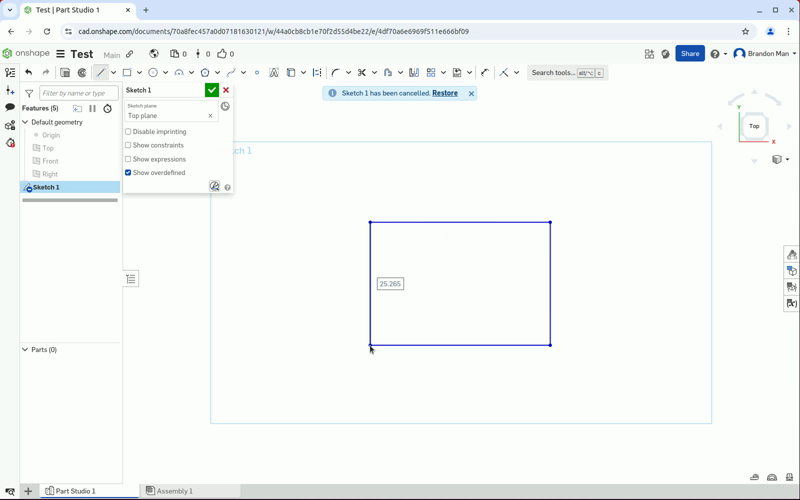
mouse_move(470, 275)
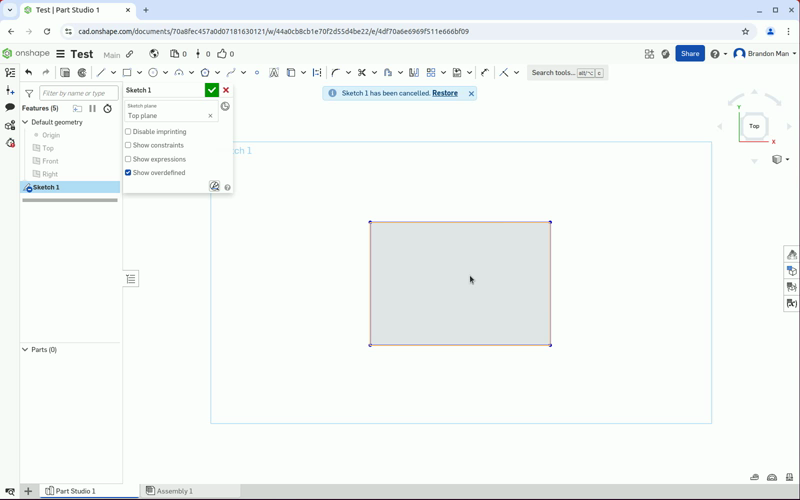
click(470, 275)
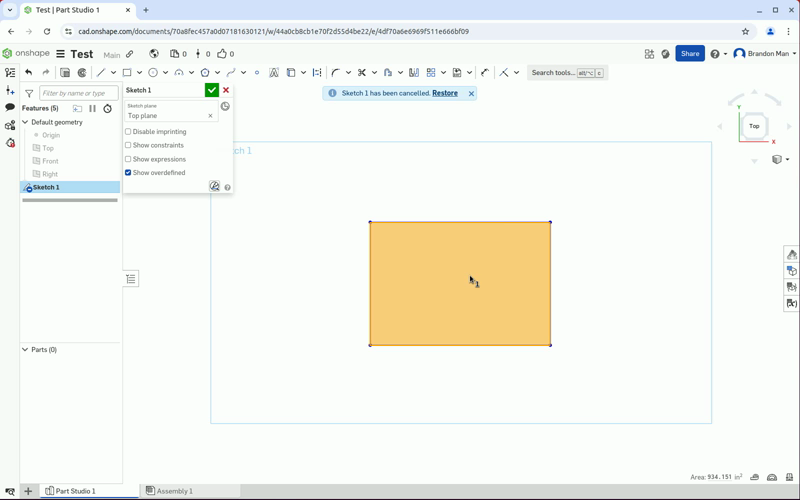
mouse_move(73, 352)
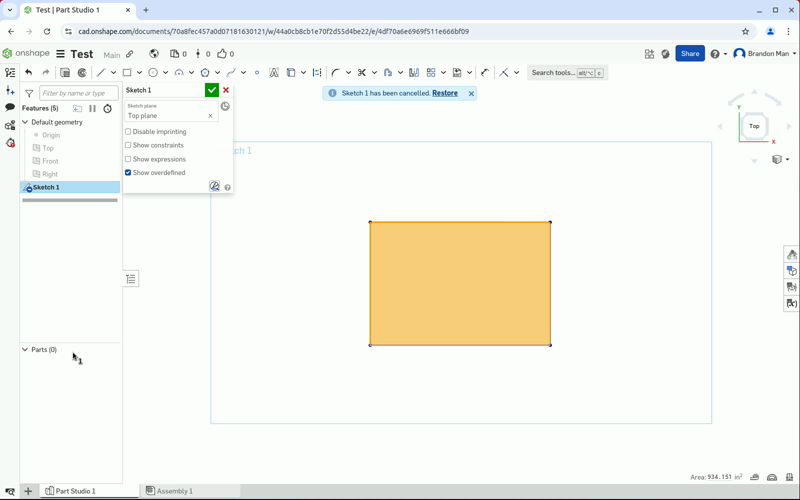
key(shift+y)
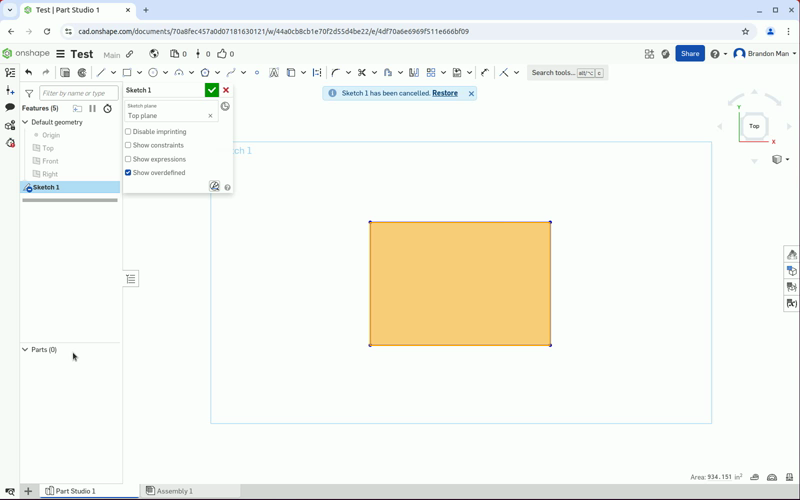
key(shift+e)
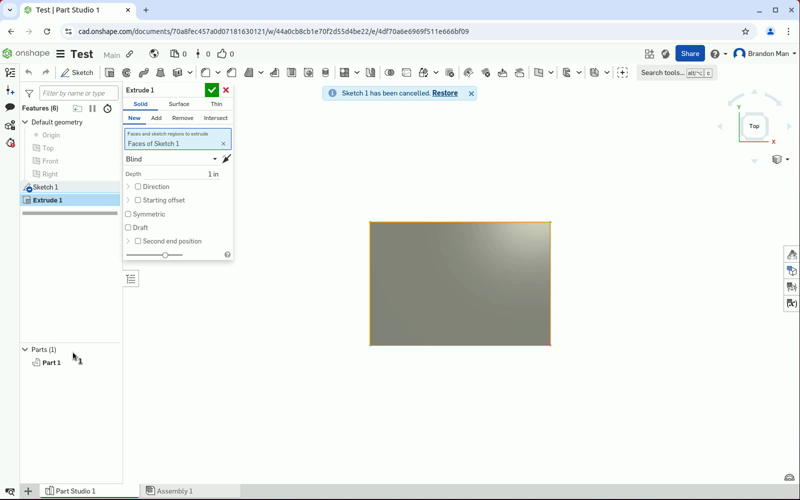
mouse_move(143, 106)
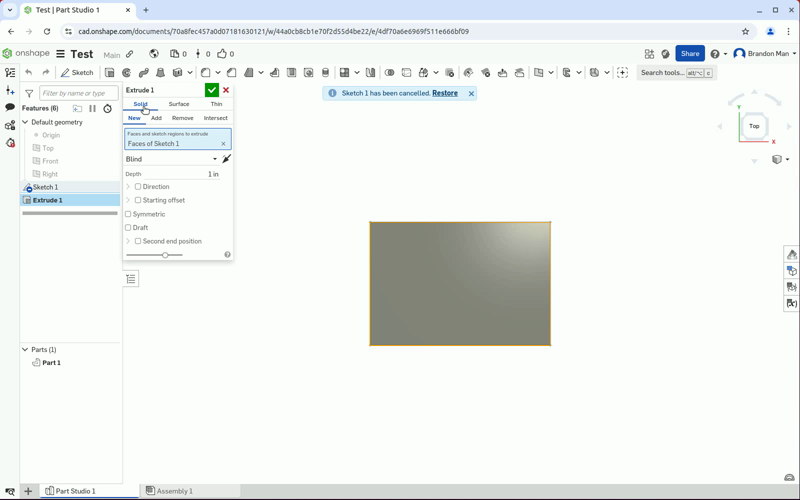
click(143, 106)
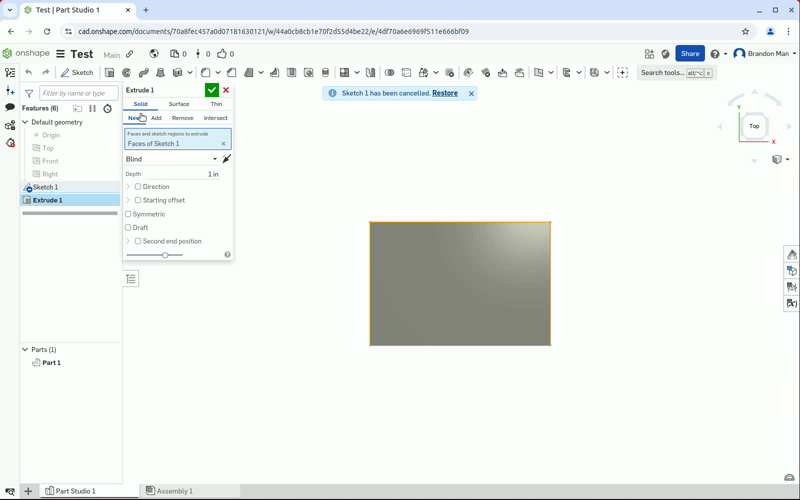
mouse_move(137, 120)
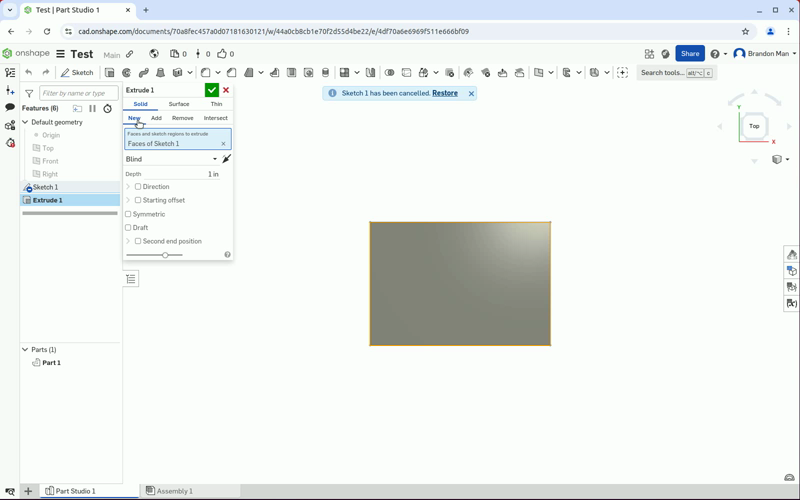
click(137, 120)
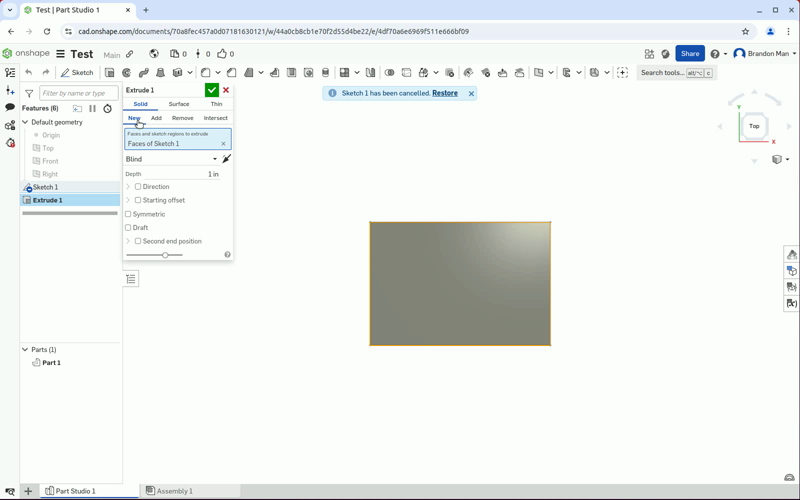
key(tab, 4)
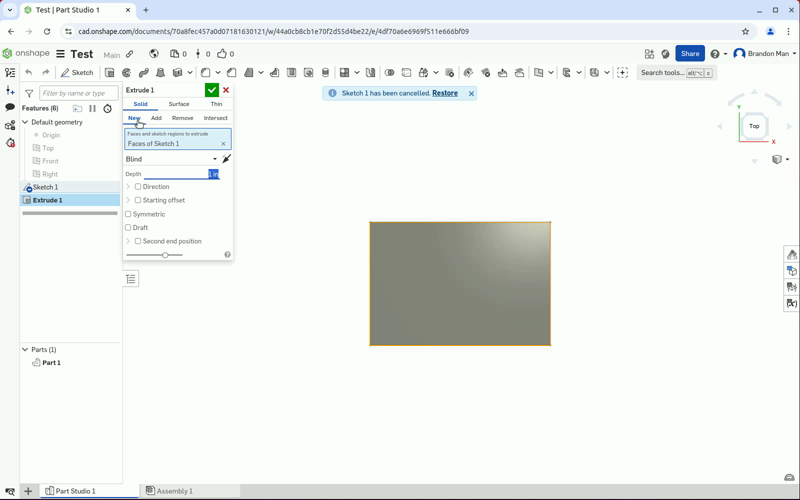
text(23.108)
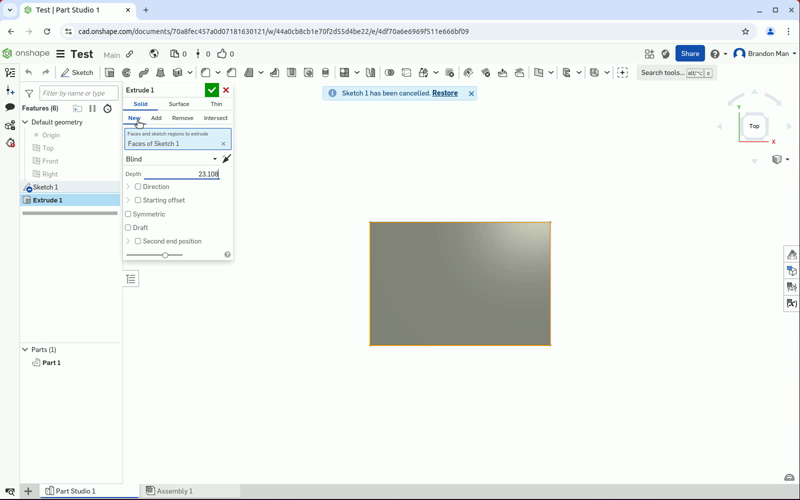
key(enter)
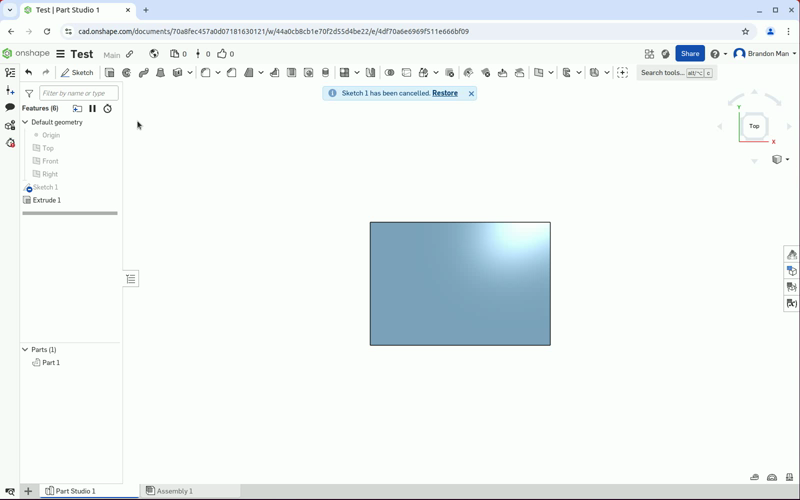
key(shift+h)
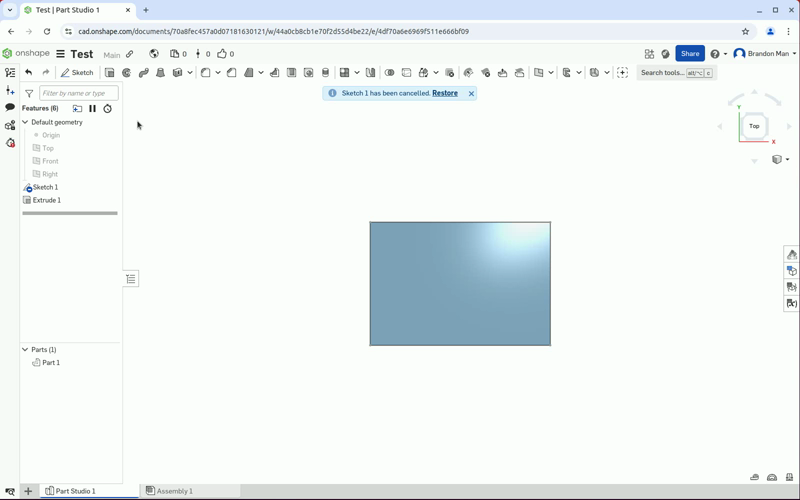
key(shift+h)
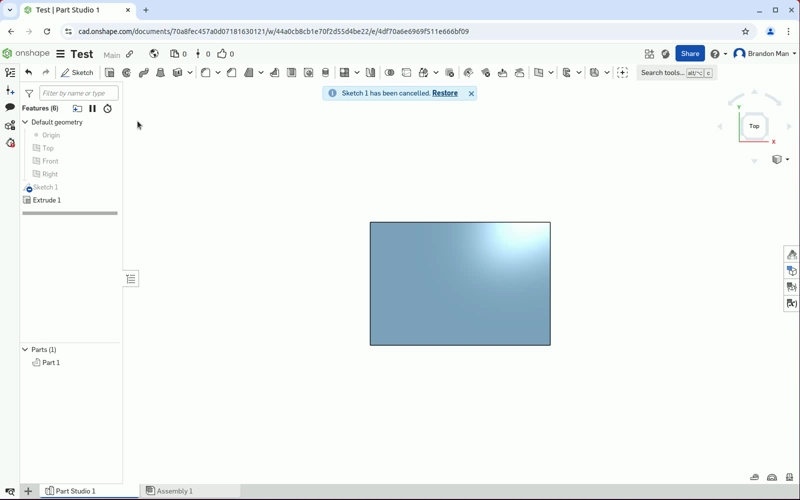
mouse_move(73, 189)
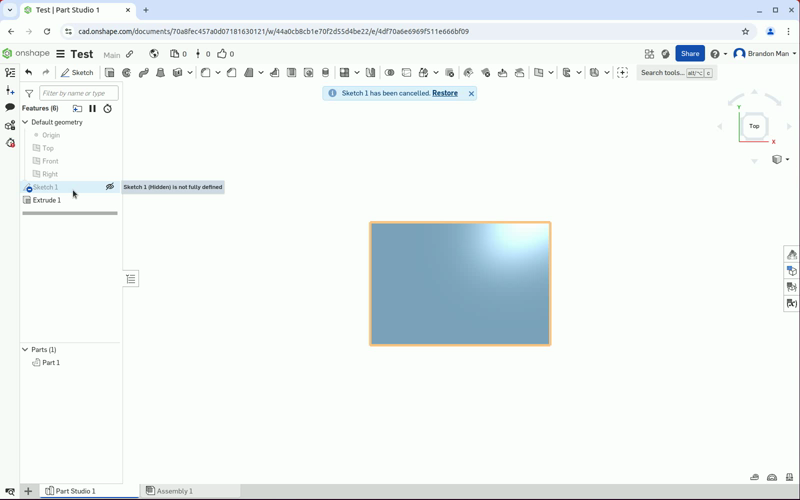
click(73, 189)
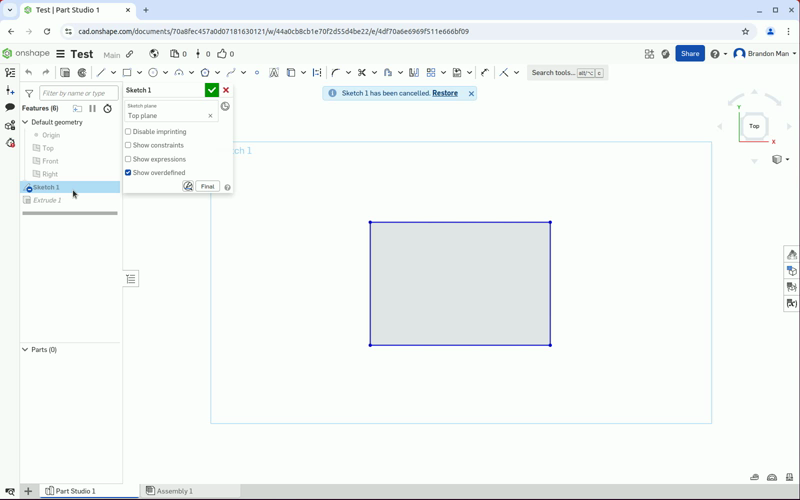
mouse_move(229, 92)
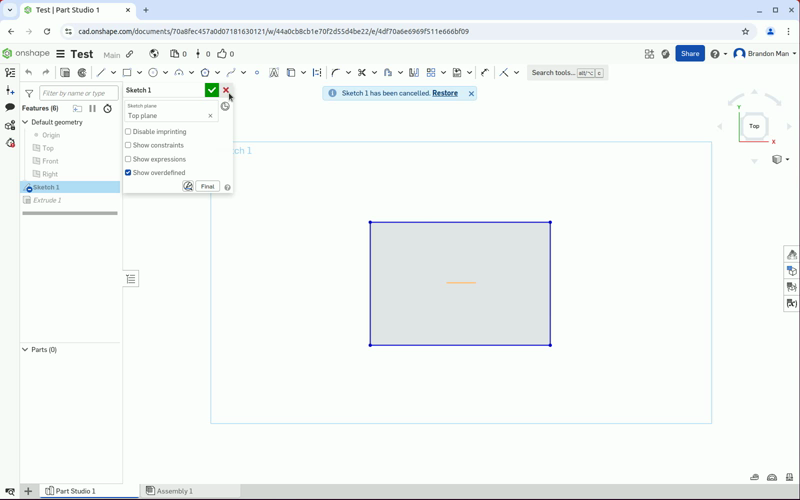
click(229, 92)
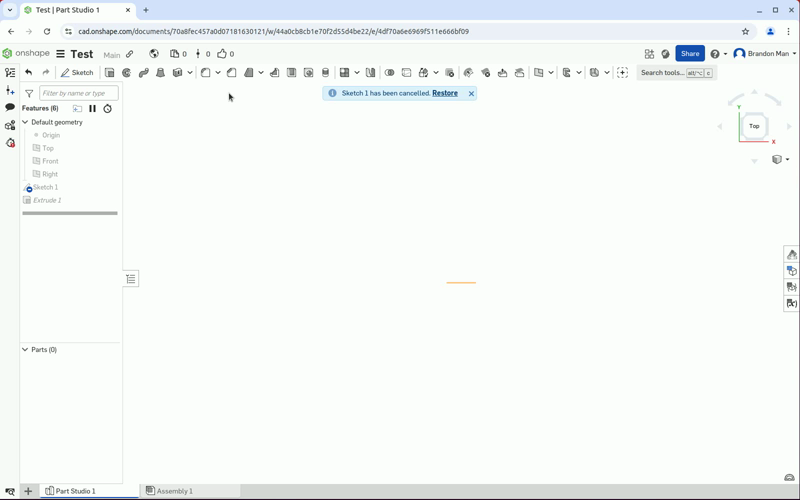
mouse_move(541, 75)
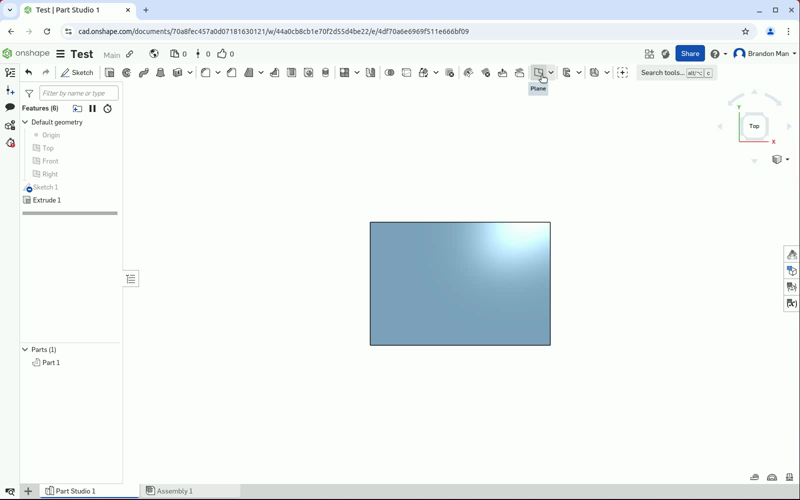
click(541, 75)
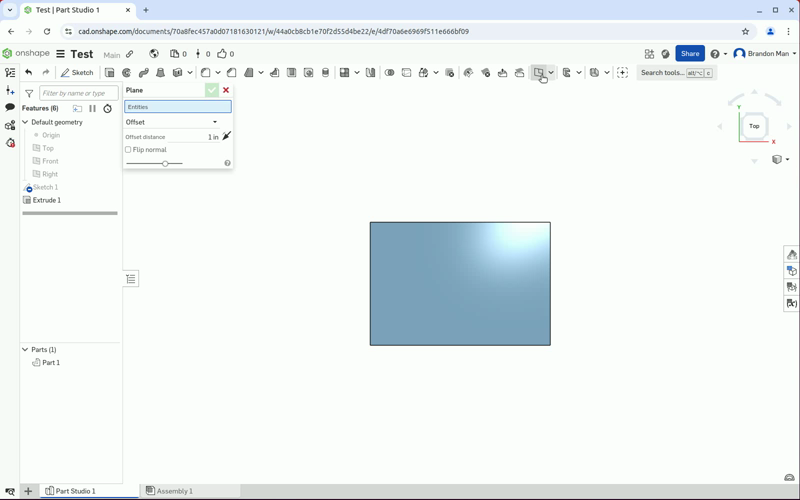
mouse_move(73, 150)
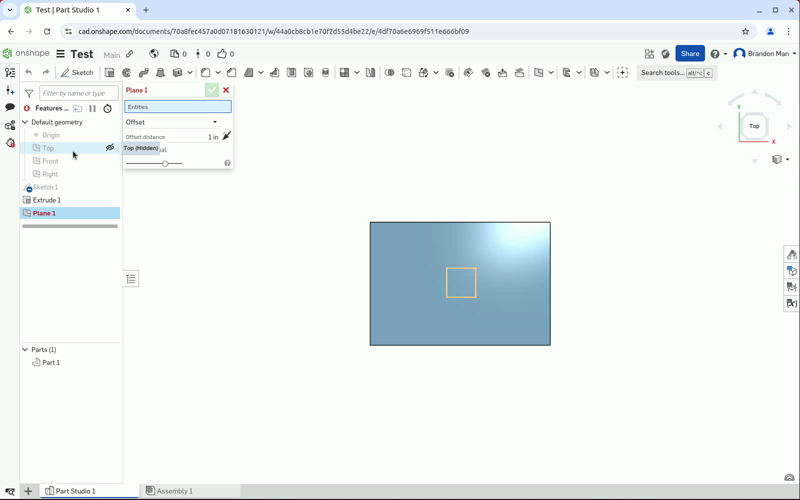
click(73, 150)
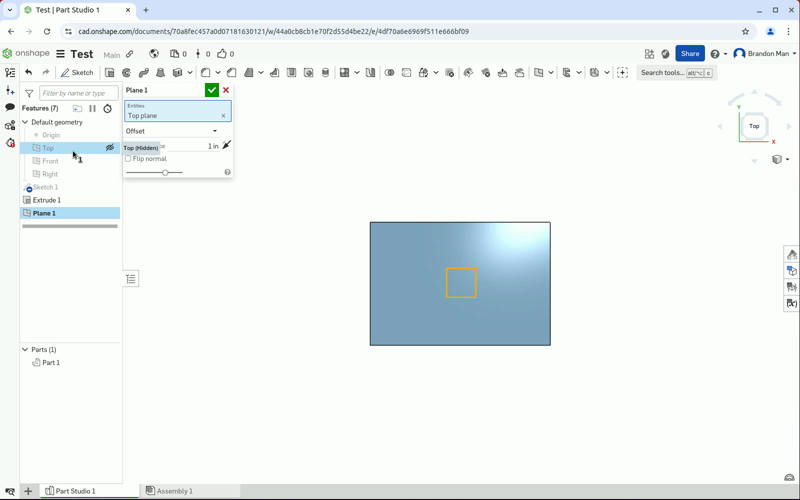
key(tab, 2)
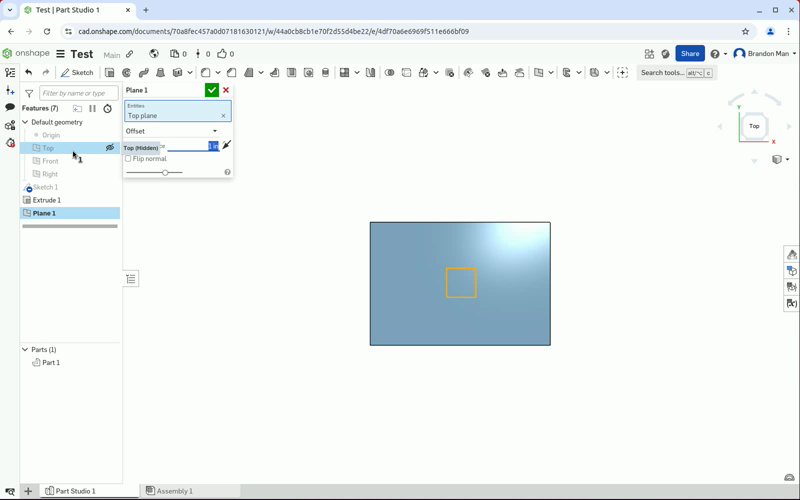
text(23.108)
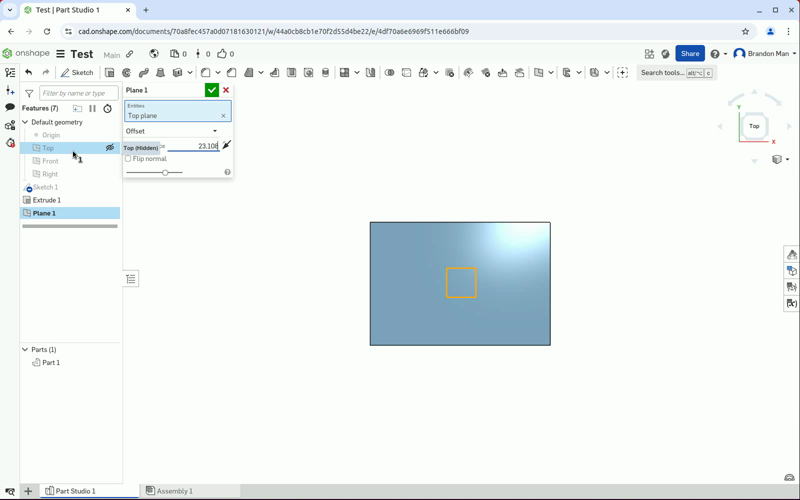
key(enter, 2)
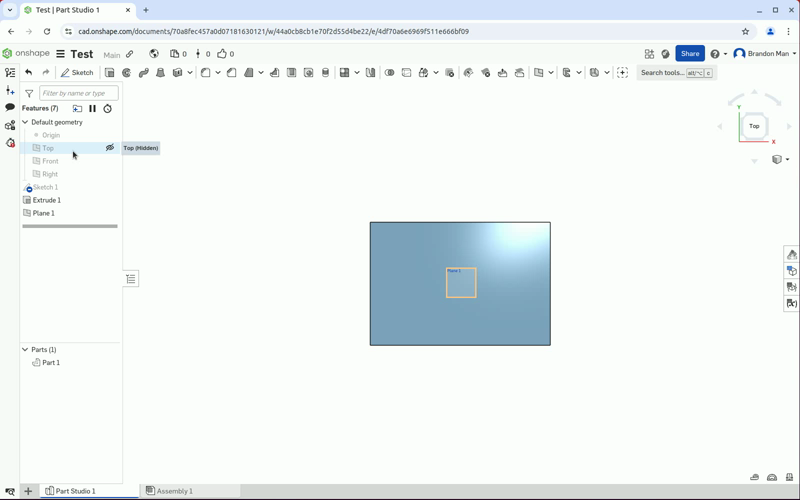
key(shift+s)
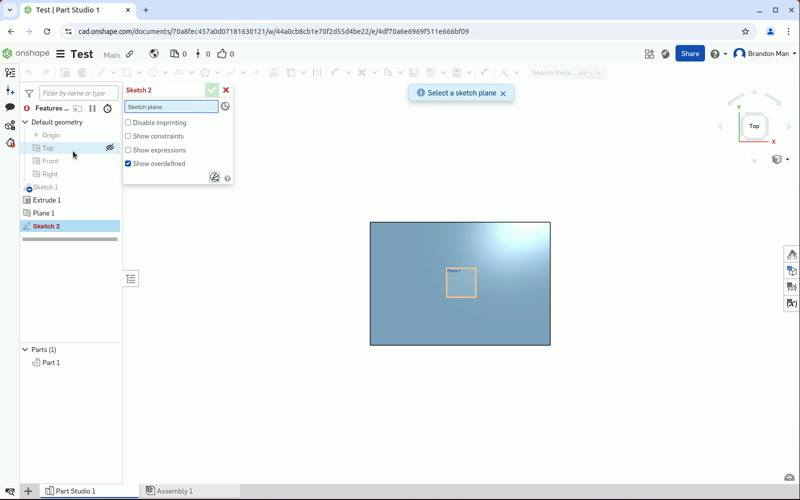
mouse_move(73, 215)
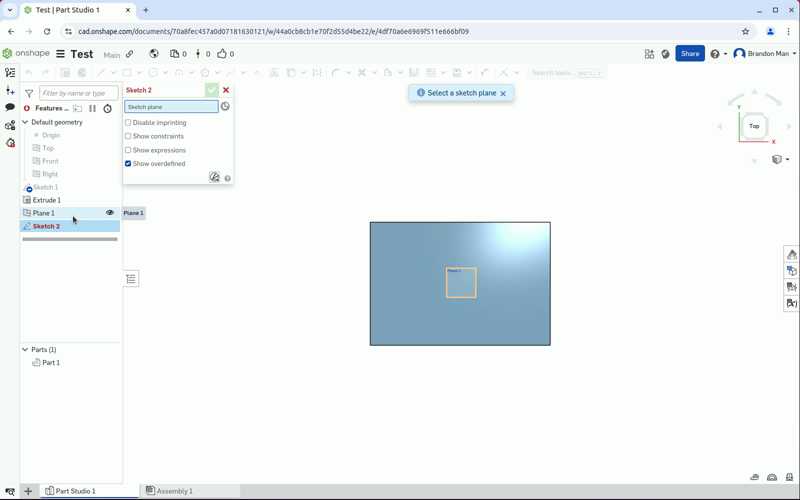
click(73, 215)
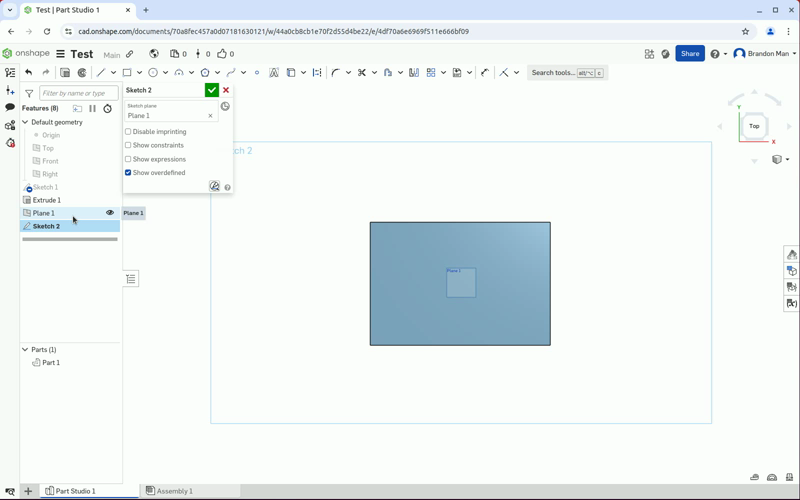
mouse_move(73, 352)
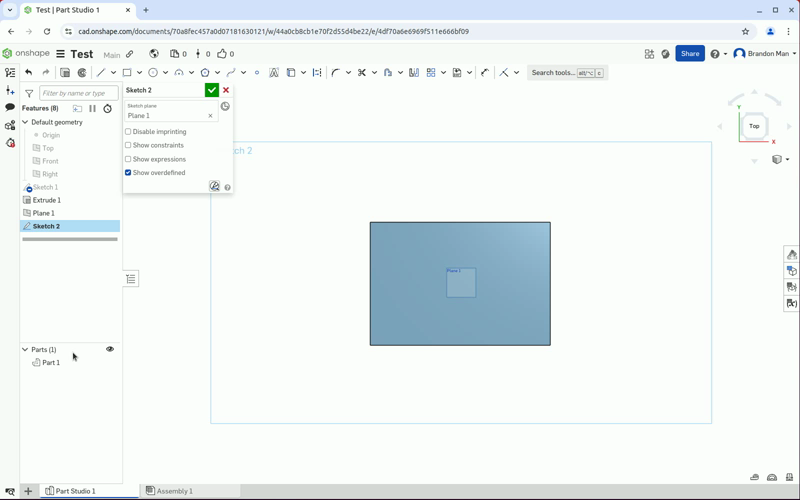
key(y)
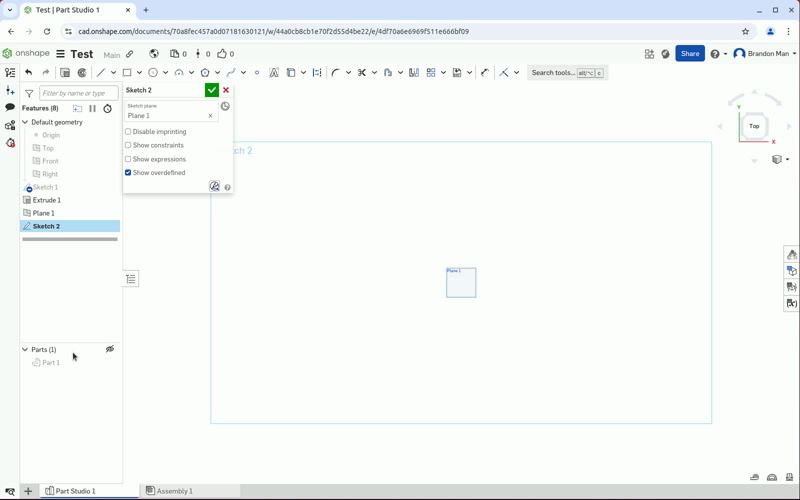
key(c)
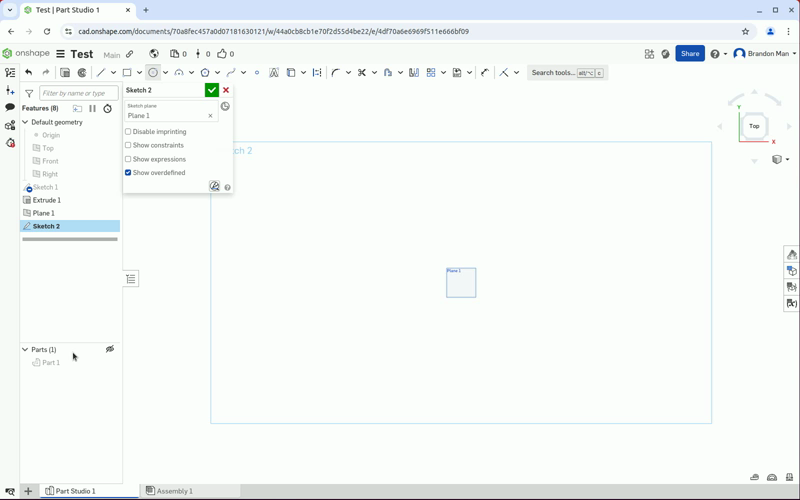
key_down(shift)
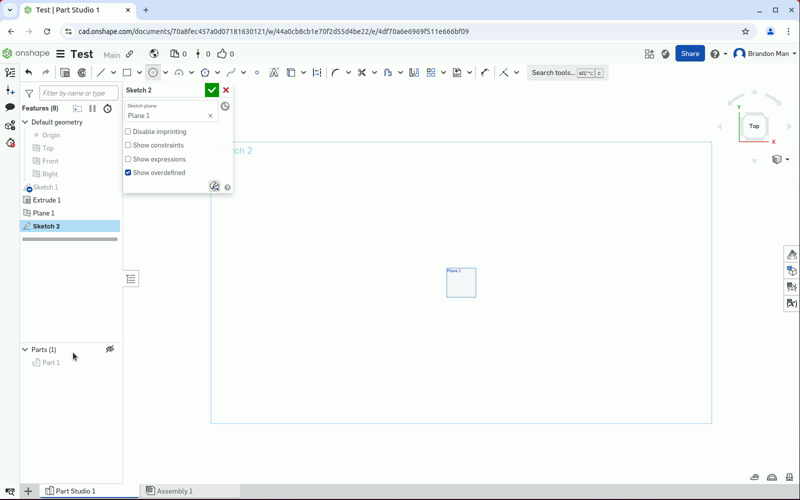
mouse_move(460, 282)
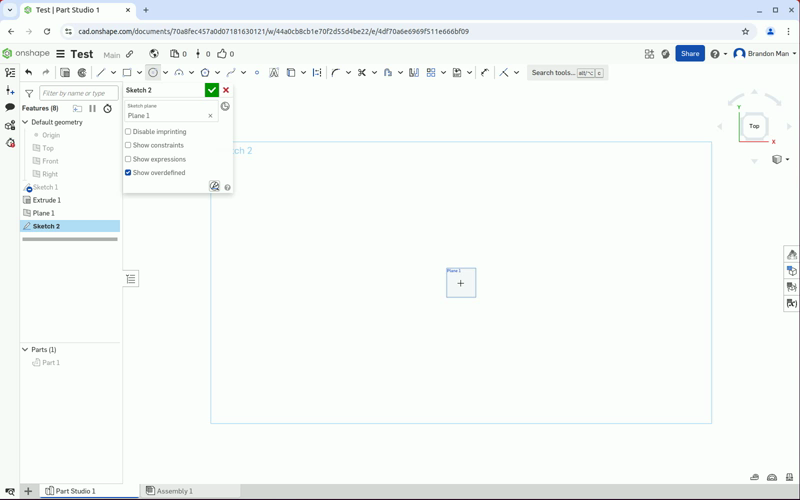
click(460, 282)
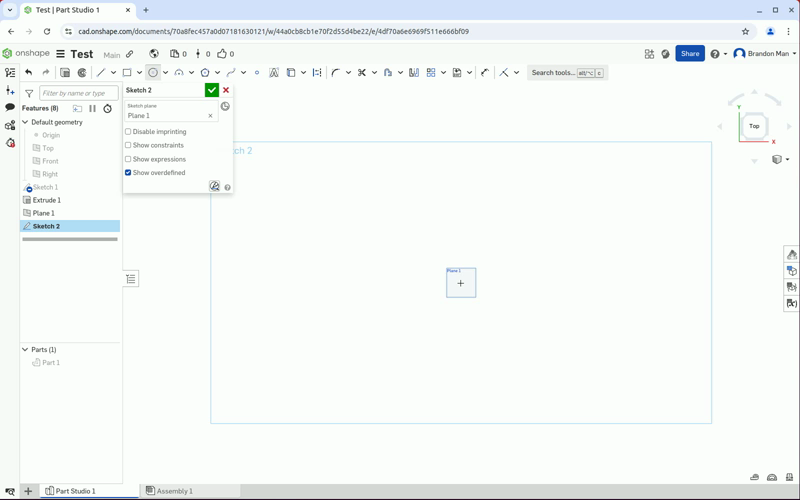
key_up(shift)
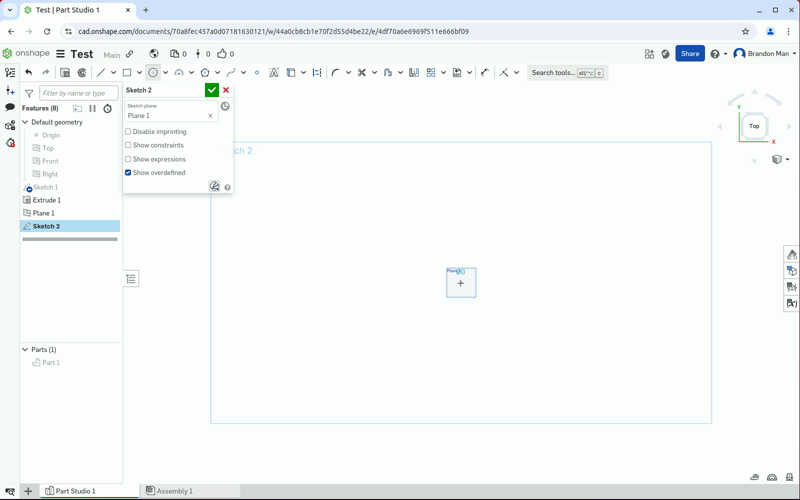
mouse_move(472, 282)
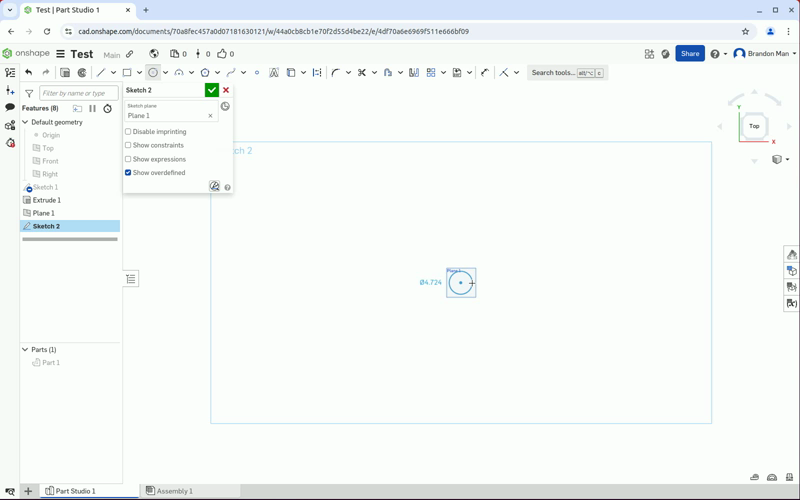
click(472, 282)
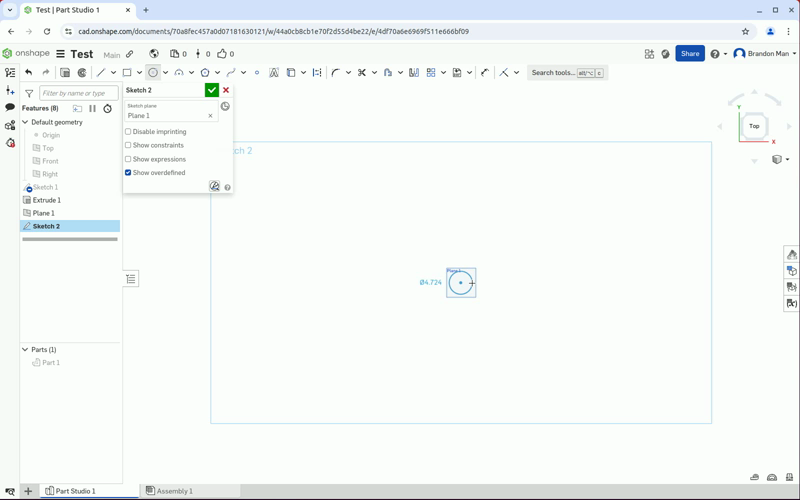
key(esc)
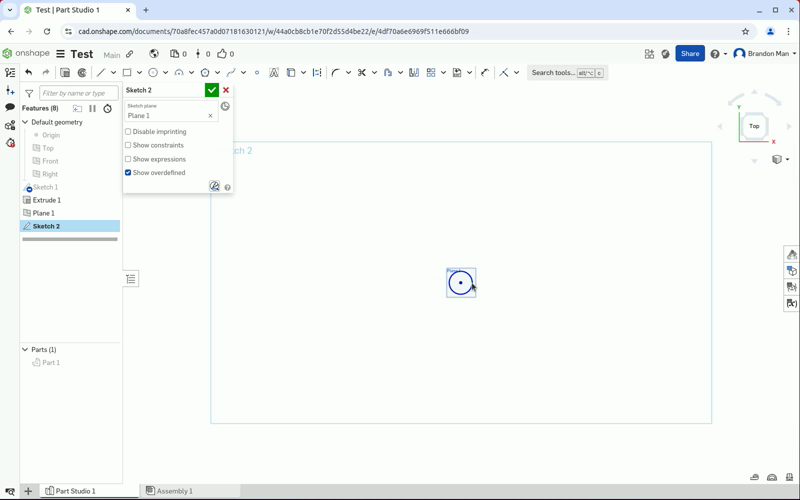
mouse_move(462, 276)
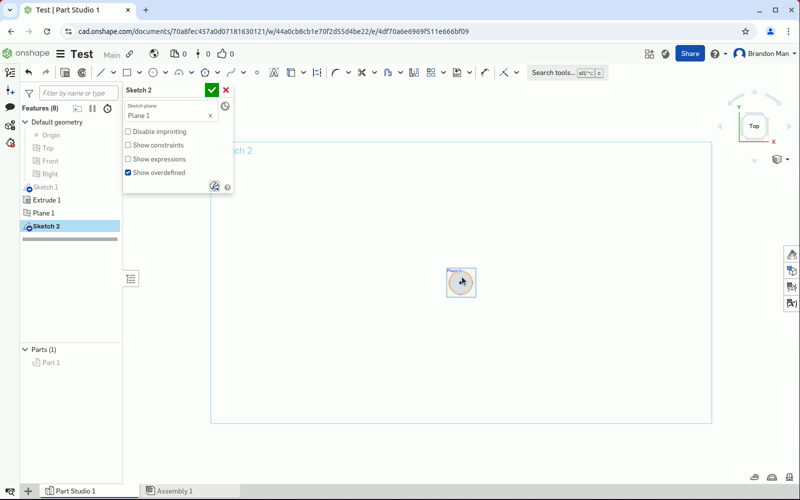
scroll(6)
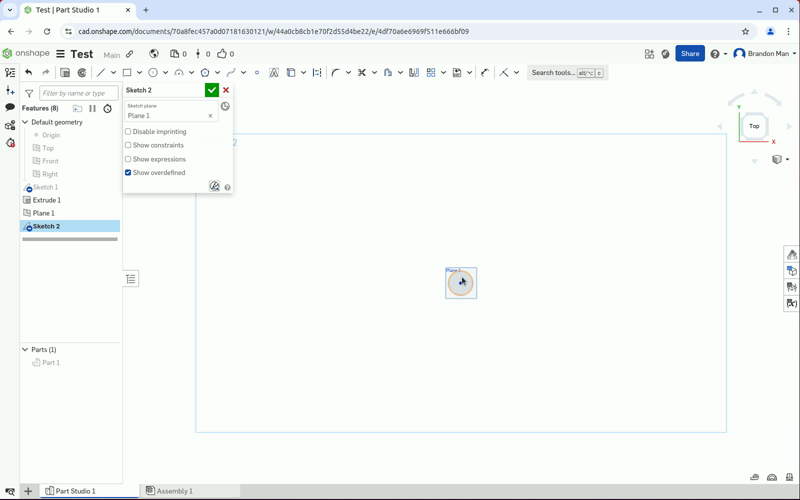
scroll(6)
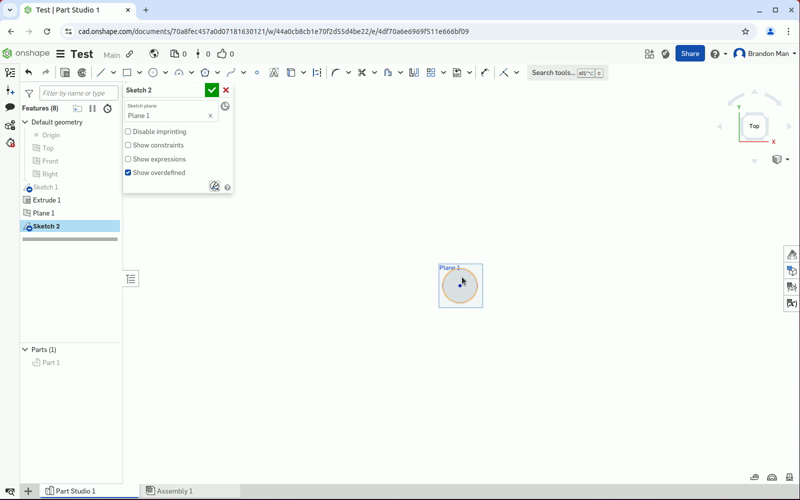
scroll(6)
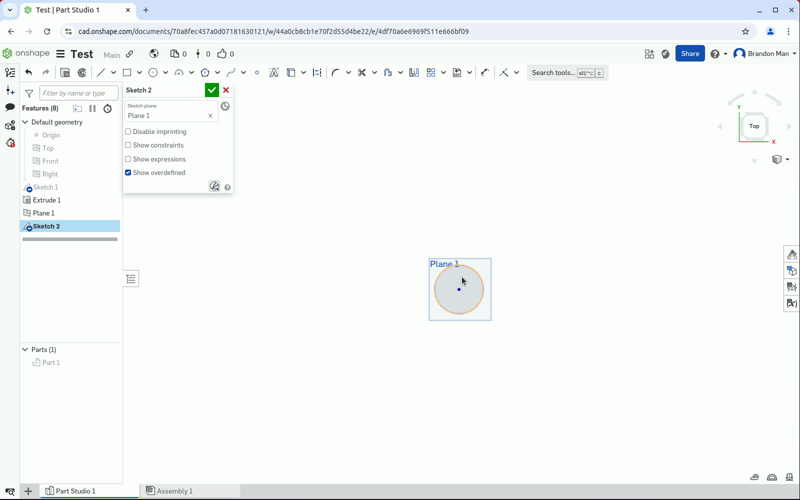
scroll(6)
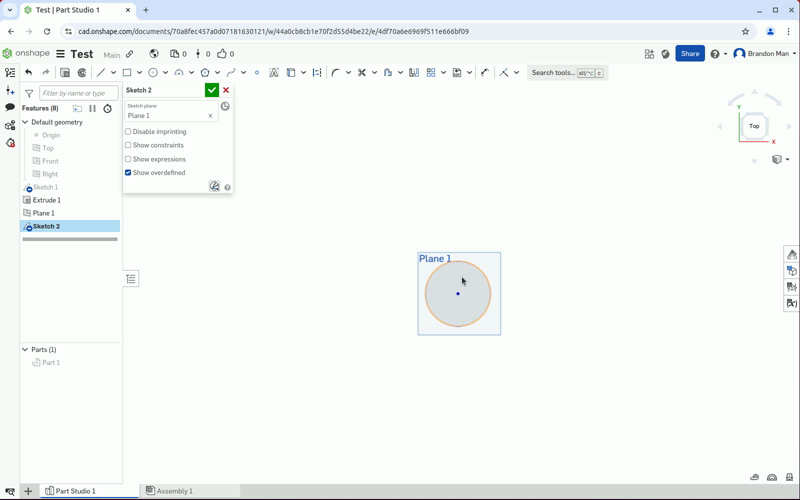
scroll(6)
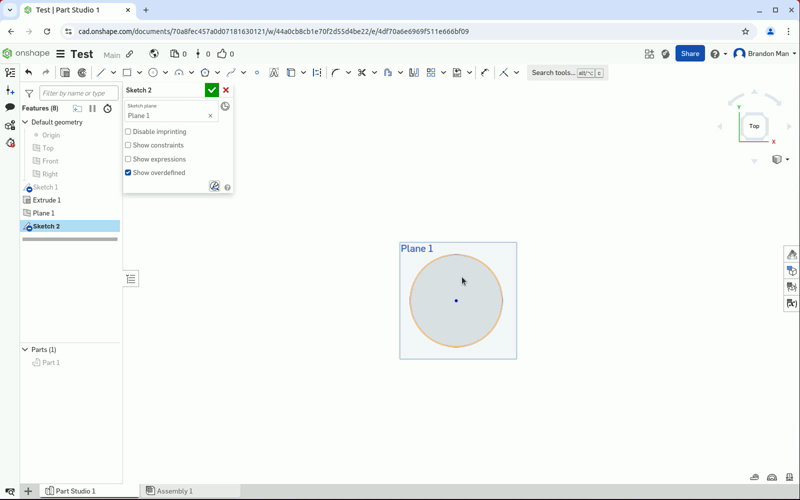
scroll(6)
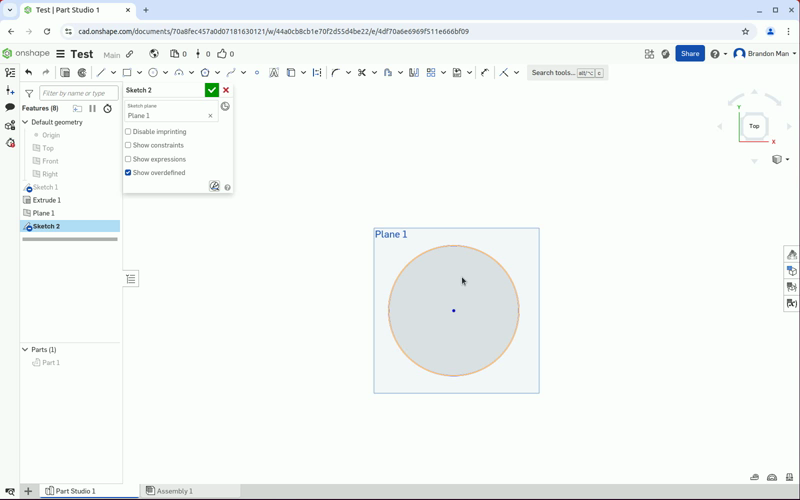
scroll(6)
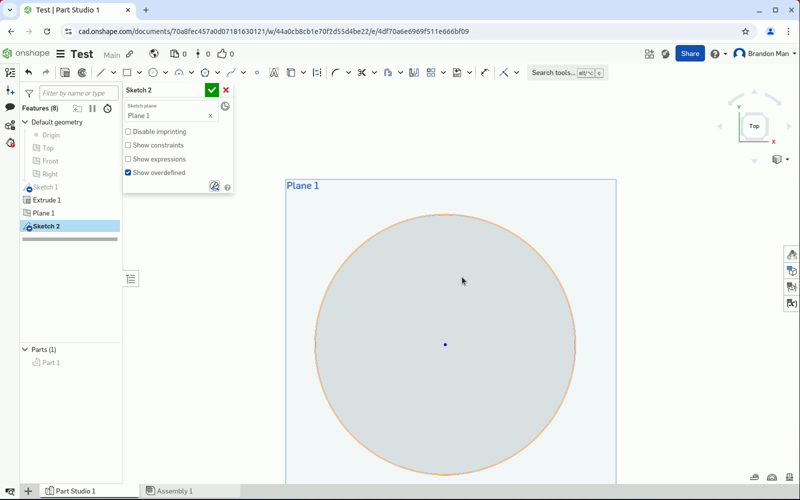
click(462, 276)
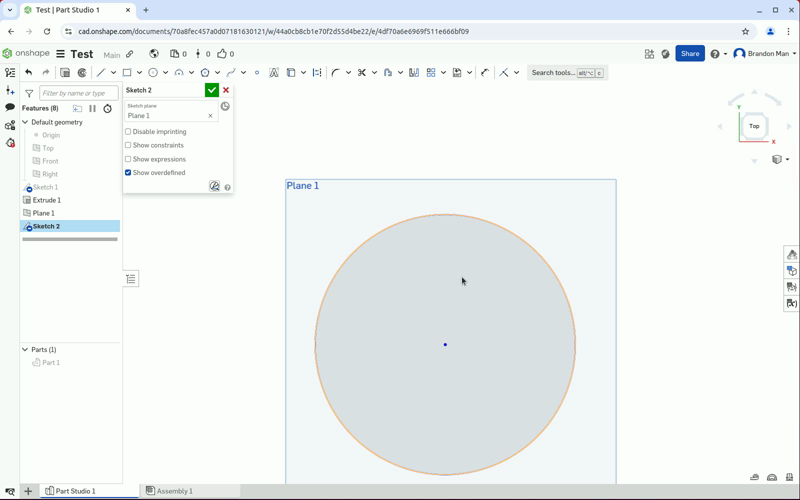
scroll(-6)
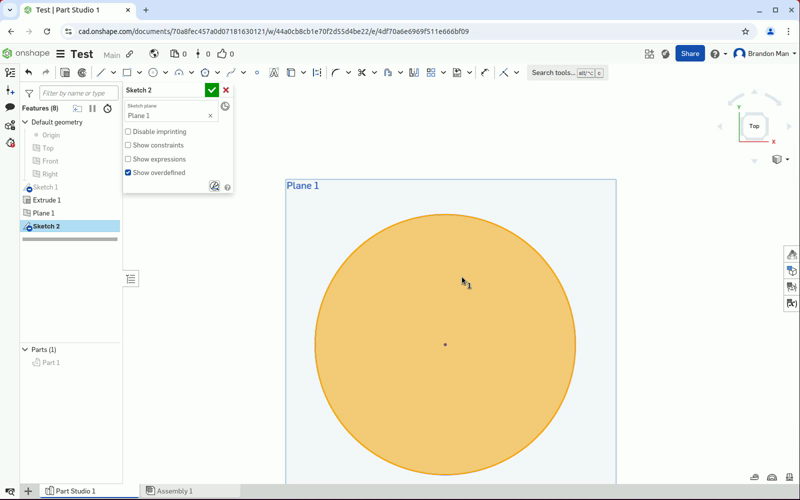
scroll(-6)
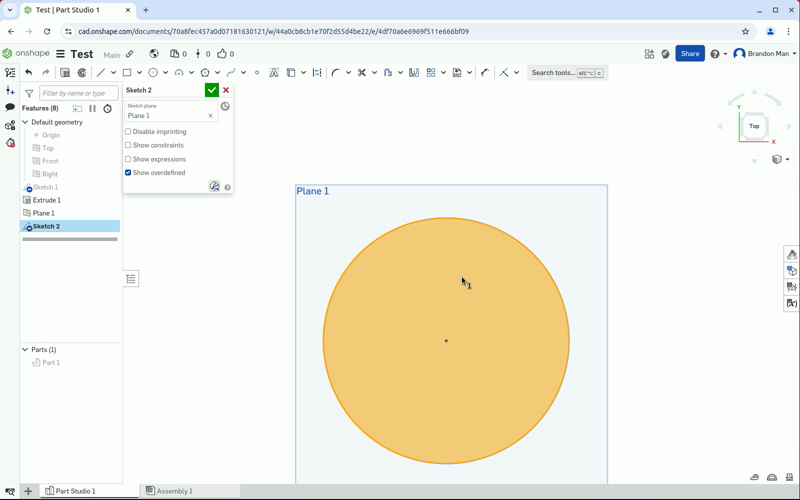
scroll(-6)
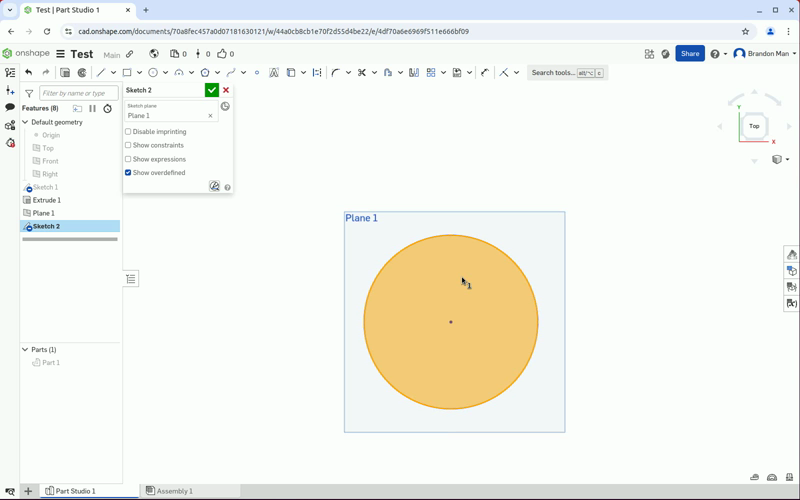
scroll(-6)
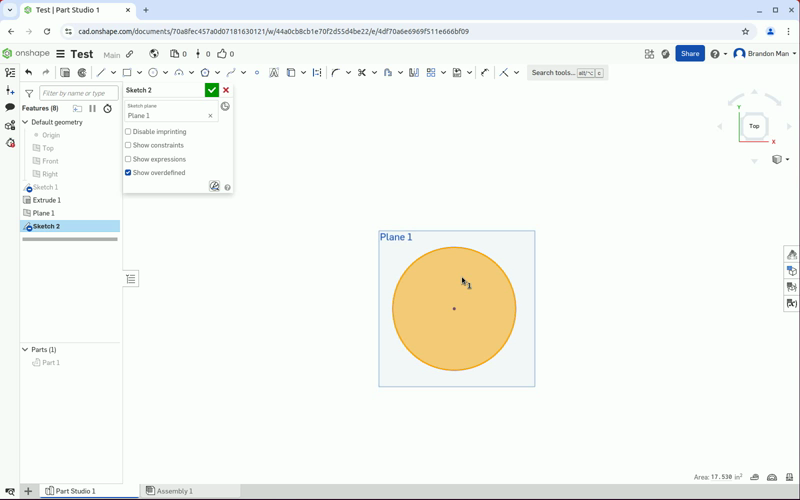
scroll(-6)
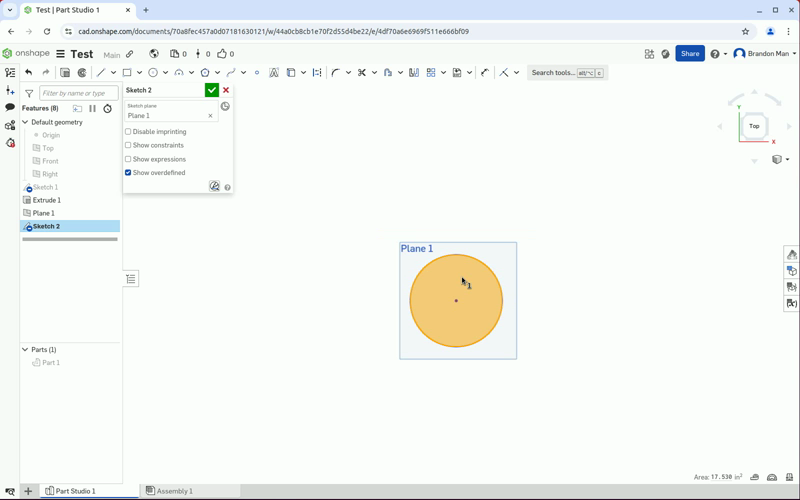
scroll(-6)
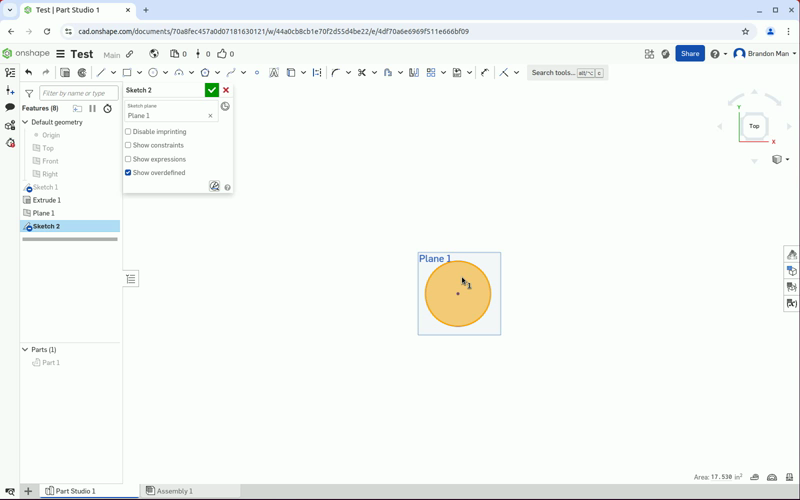
scroll(-6)
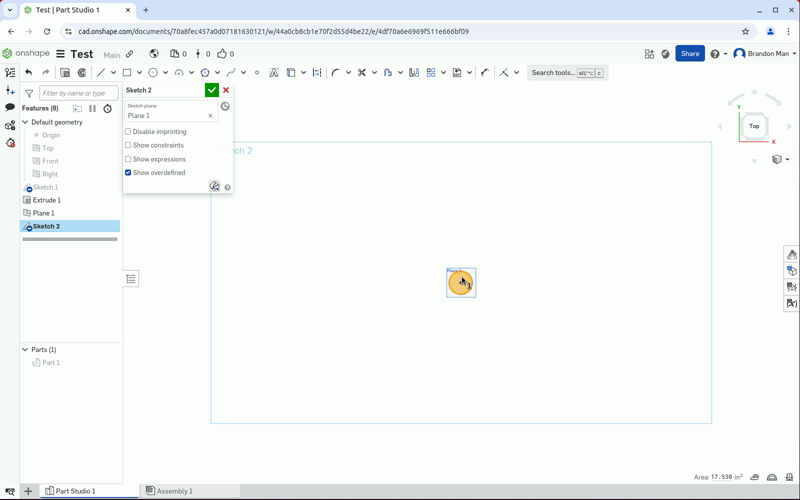
mouse_move(73, 352)
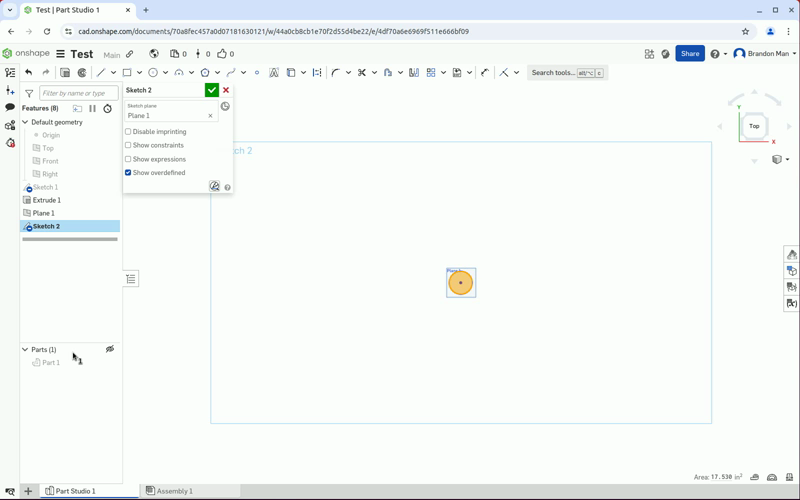
key(shift+y)
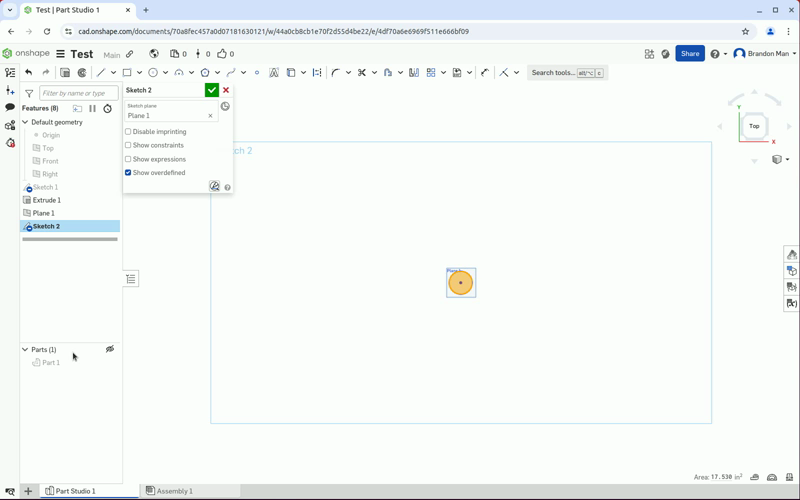
key(shift+e)
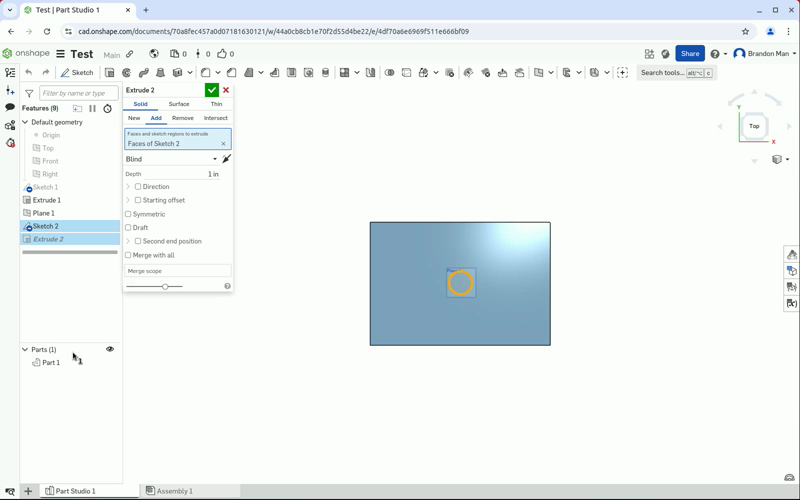
mouse_move(143, 106)
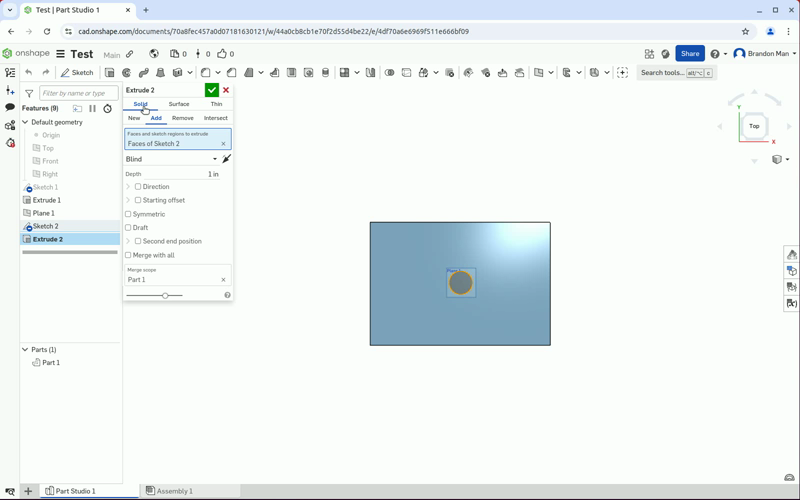
click(143, 106)
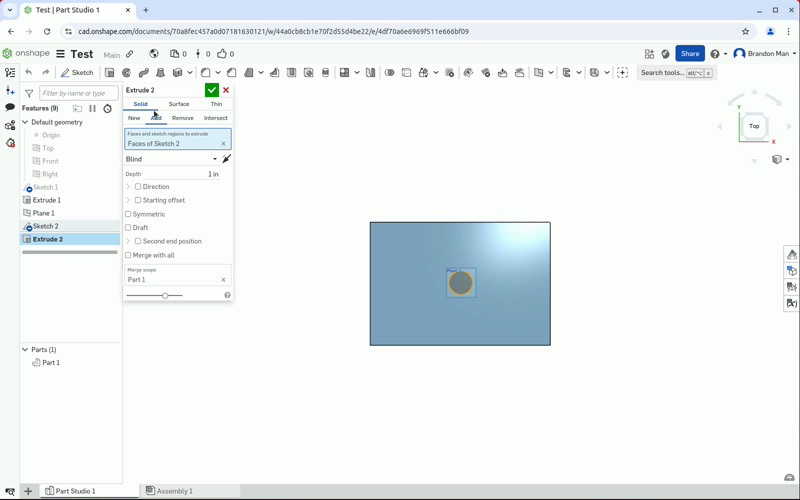
mouse_move(186, 120)
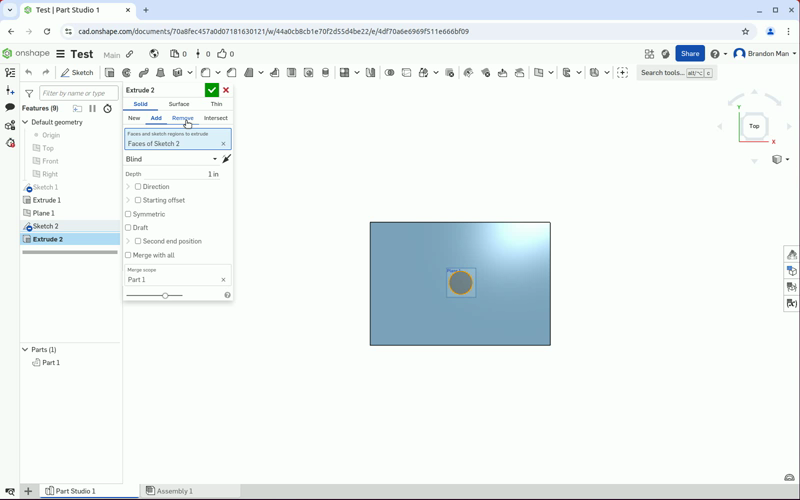
click(186, 120)
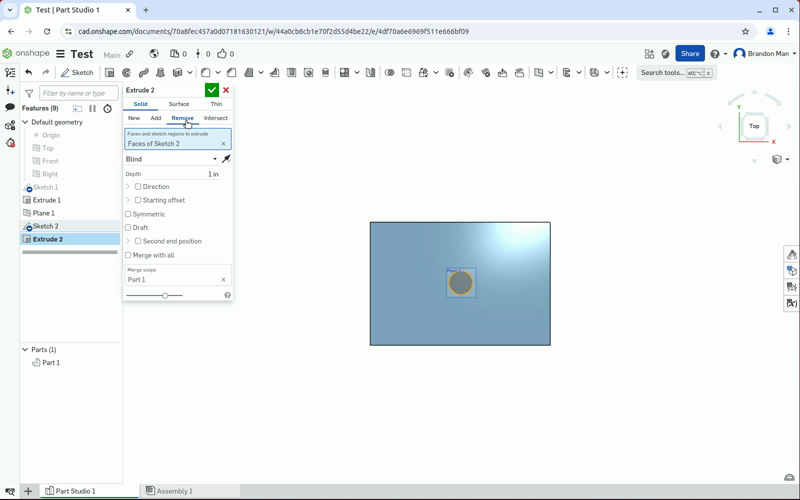
key(tab, 4)
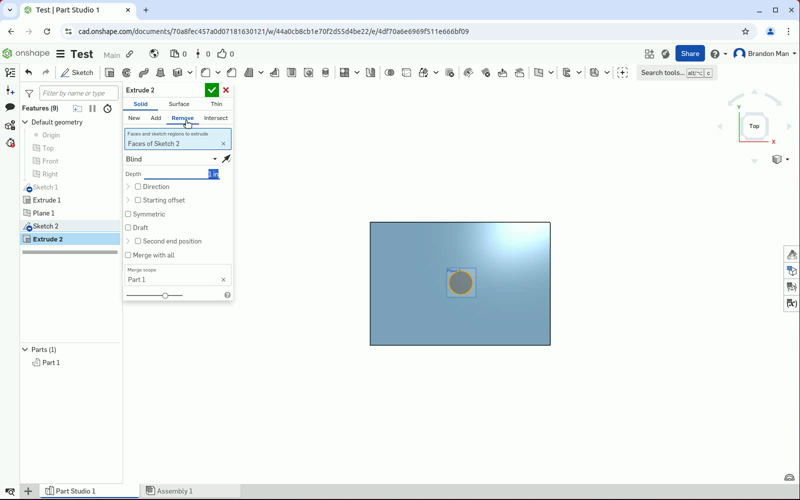
text(11.554)
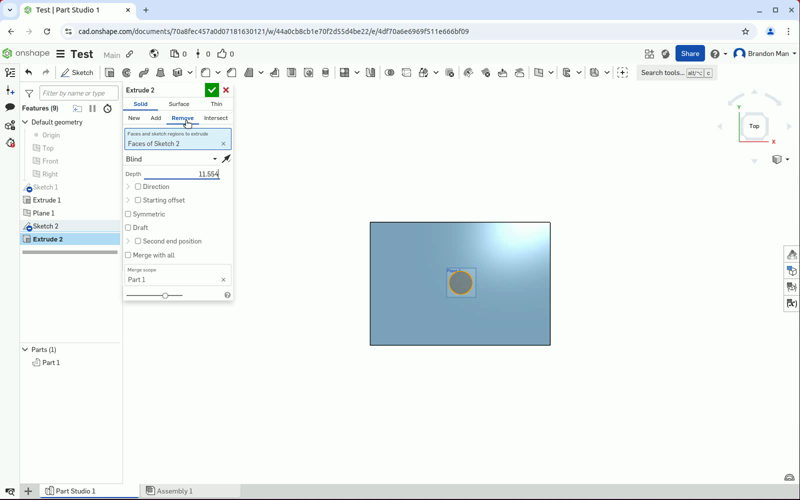
key(tab, 6)
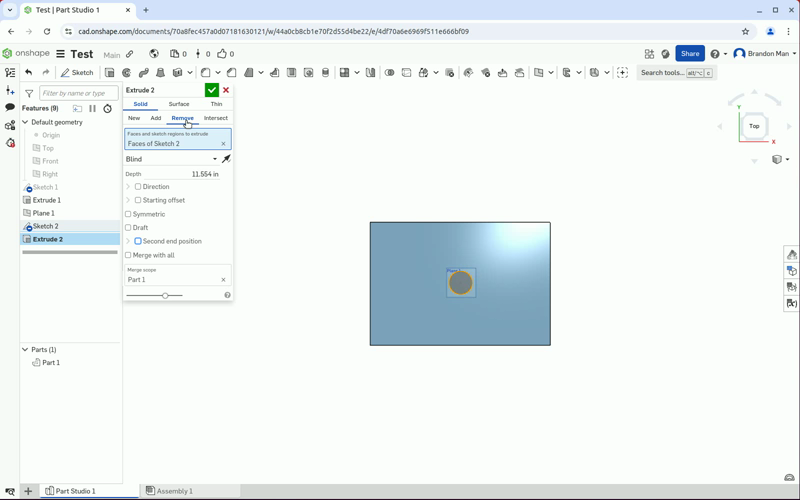
key(space)
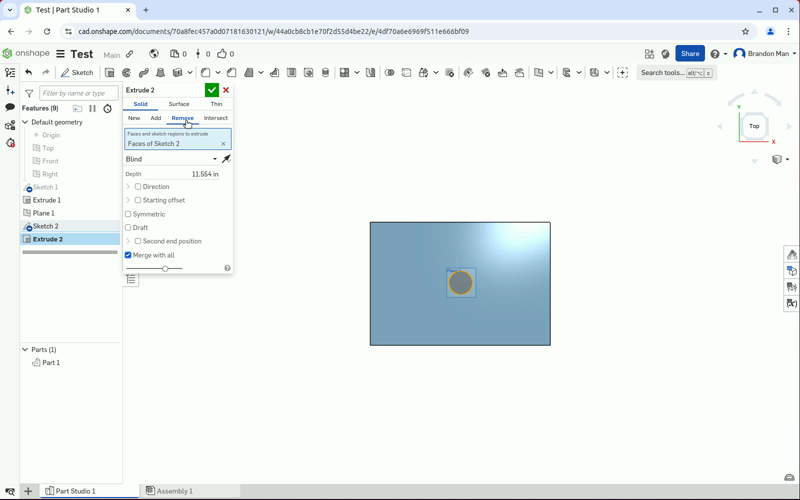
key(enter)
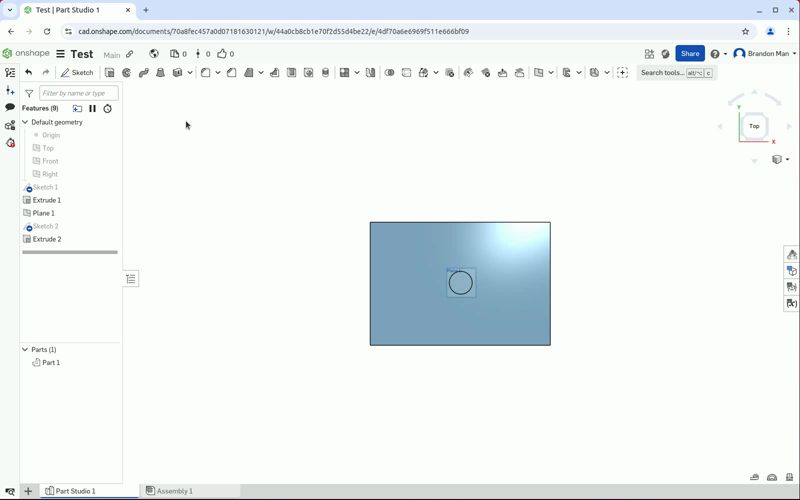
key(shift+h)
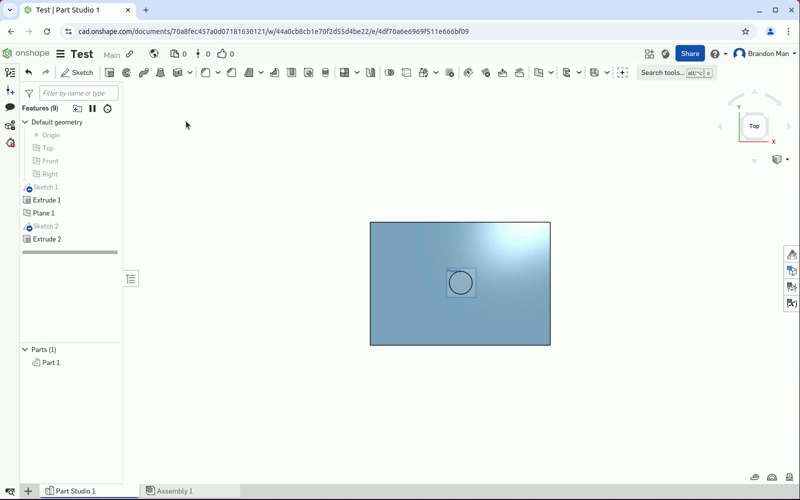
key(shift+h)
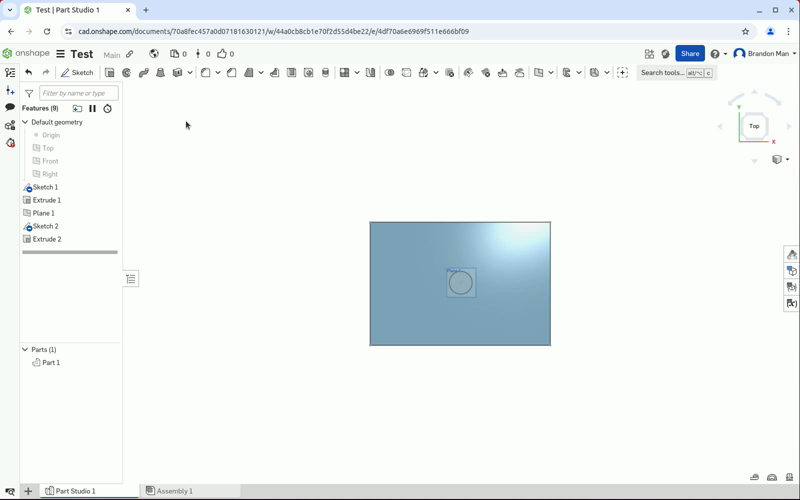
key(shift+7)
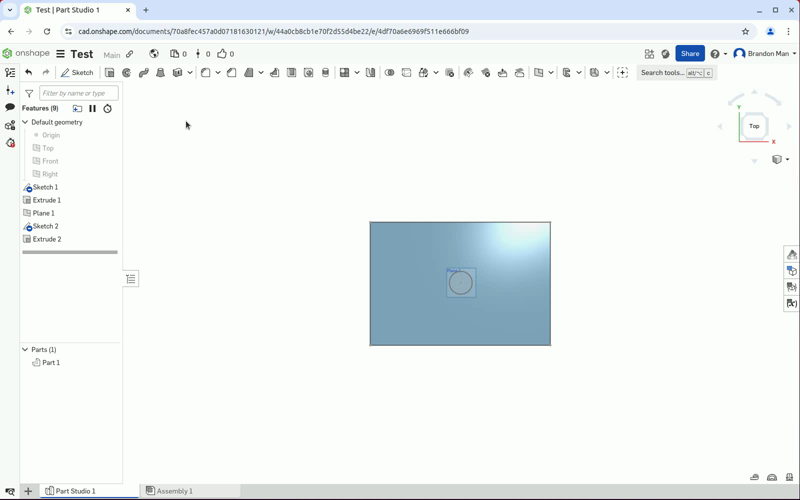
key(up, 3)
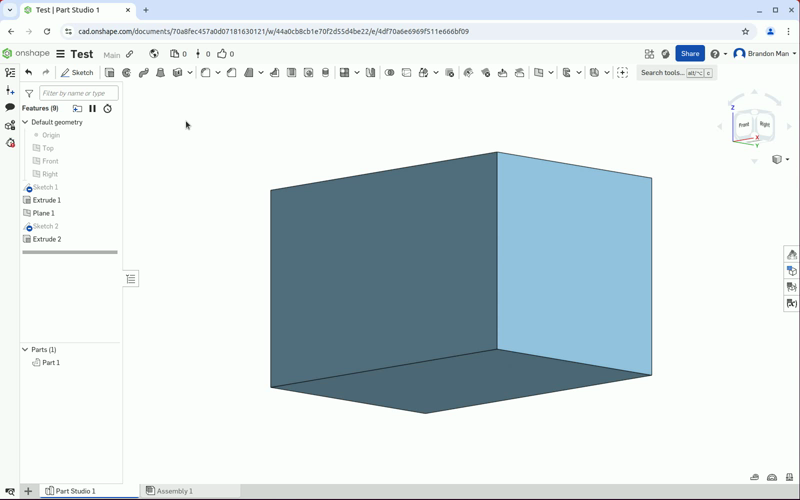
key(left, 3)
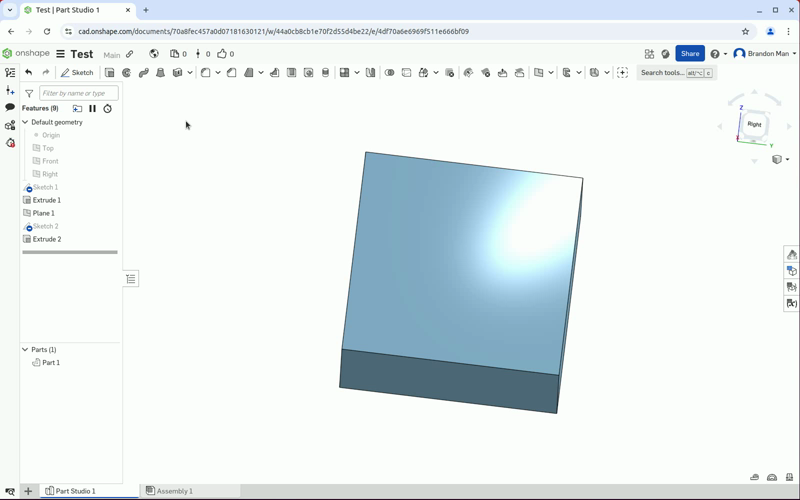
key(right, 3)
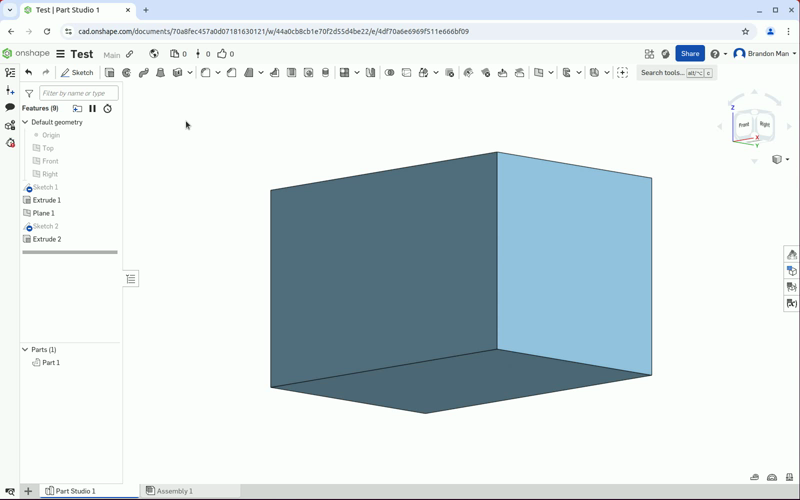
key(down, 3)
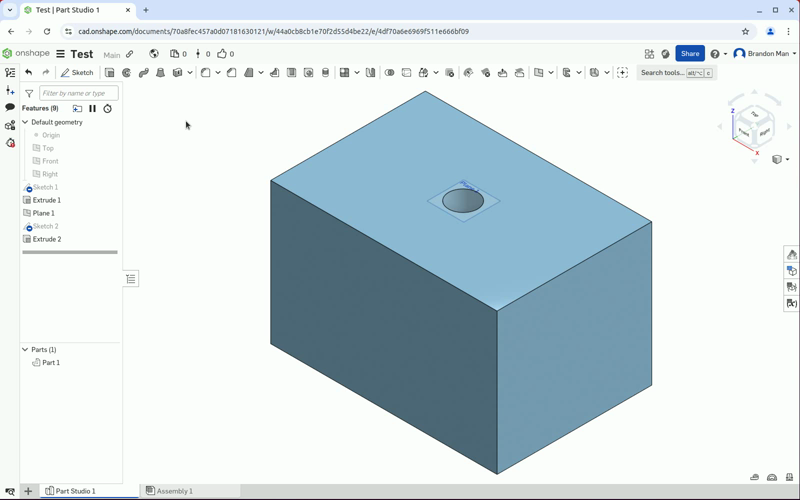
mouse_move(73, 189)
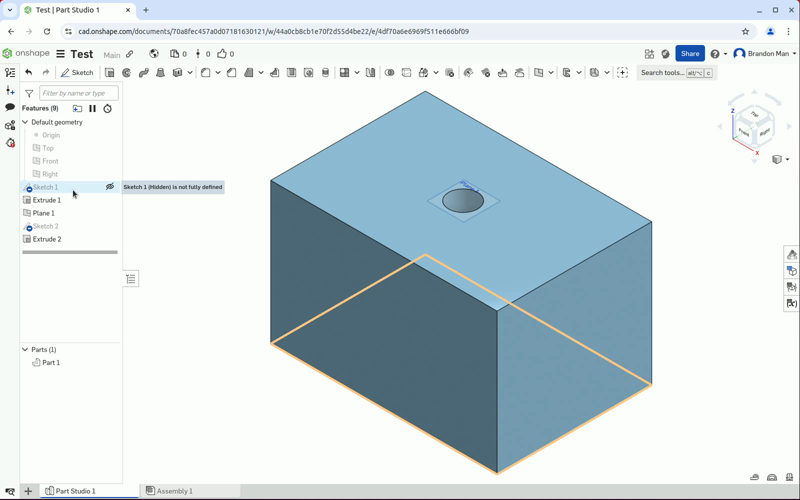
click(73, 189)